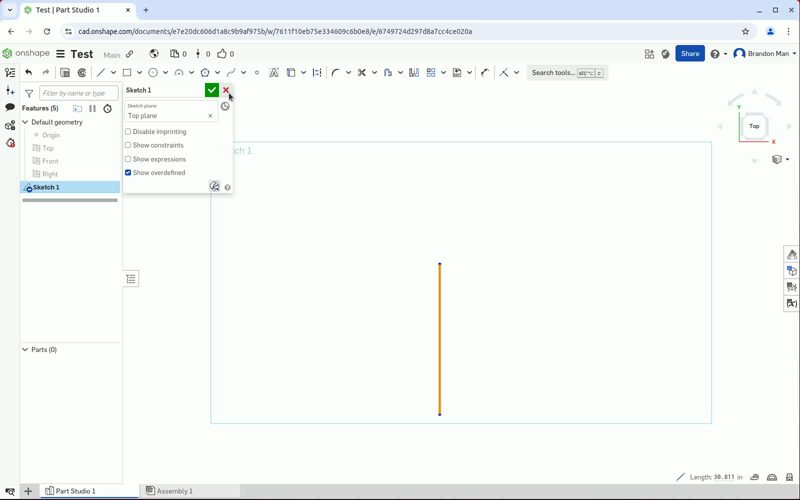
key(shift+h)
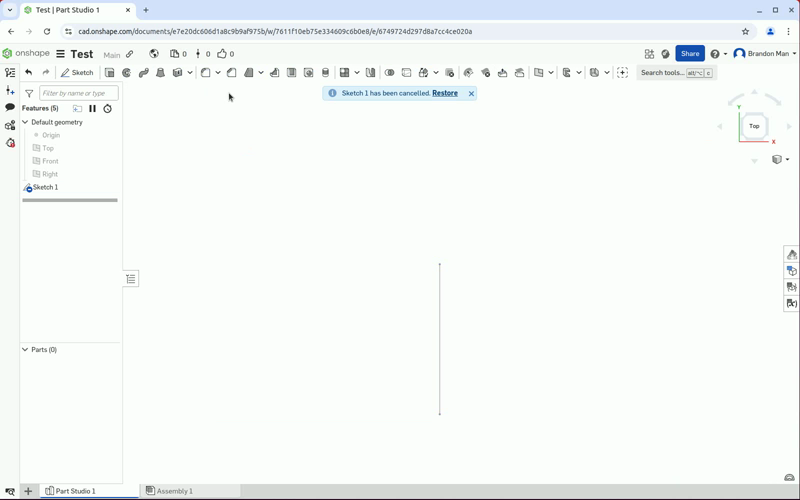
key(shift+s)
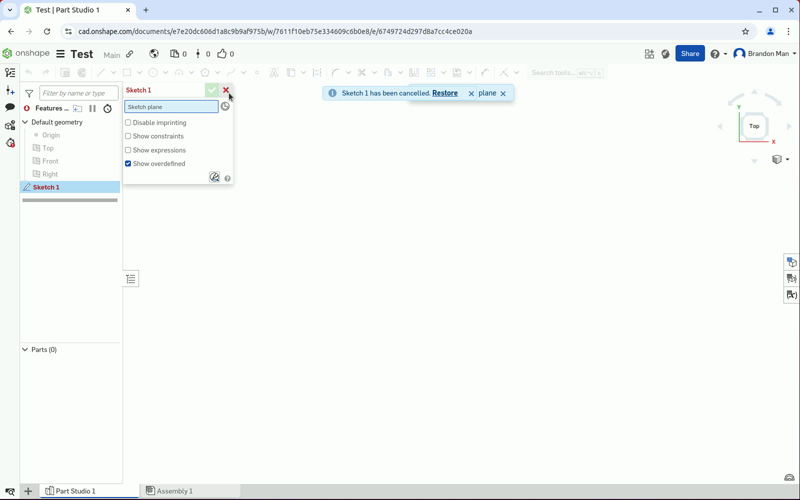
mouse_move(73, 150)
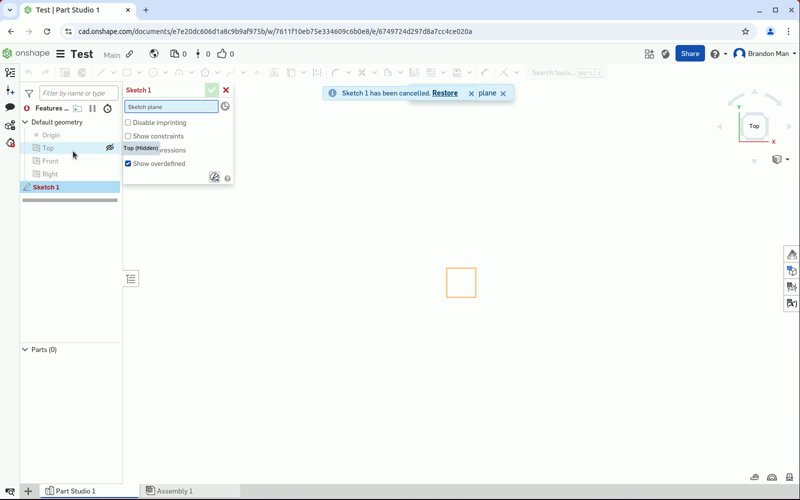
click(73, 150)
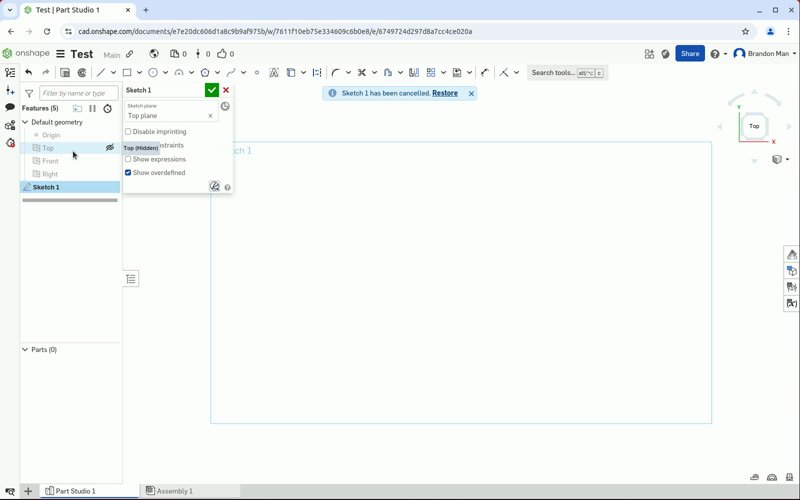
mouse_move(73, 352)
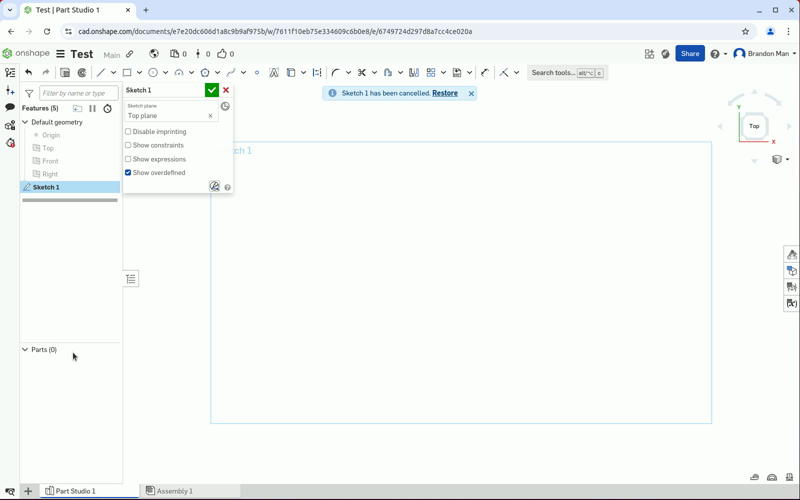
key(y)
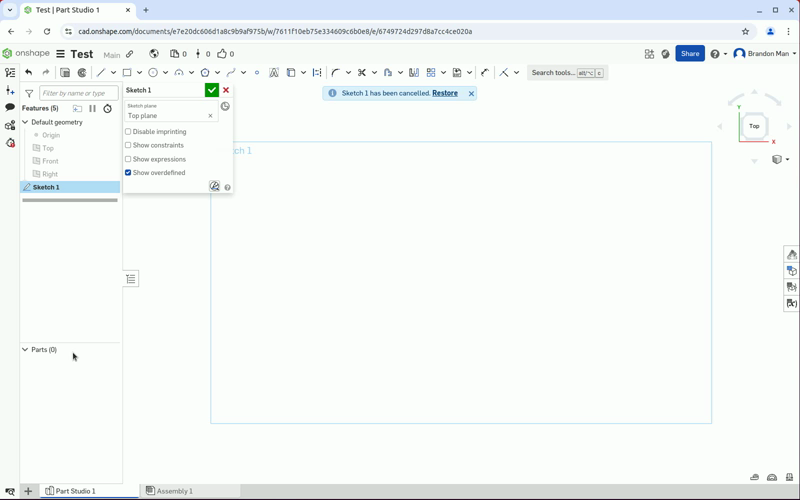
key(c)
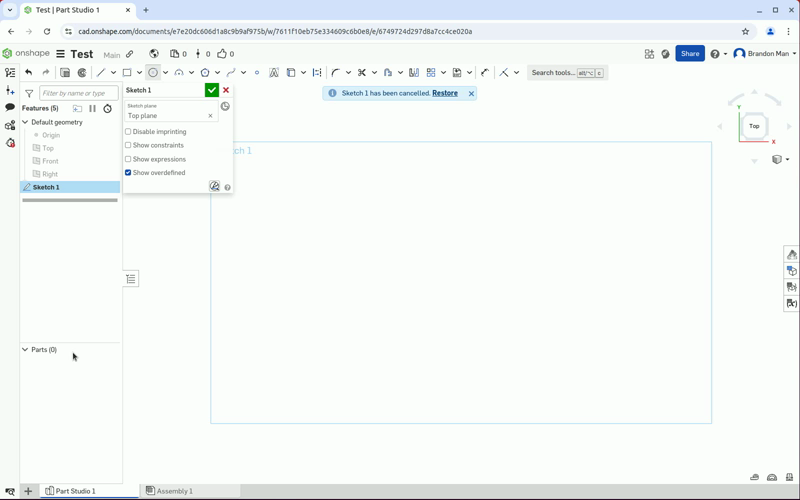
key_down(shift)
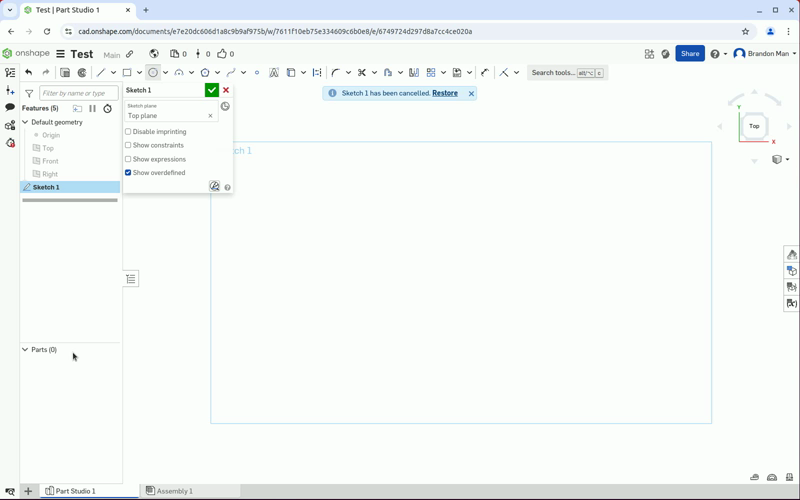
mouse_move(392, 282)
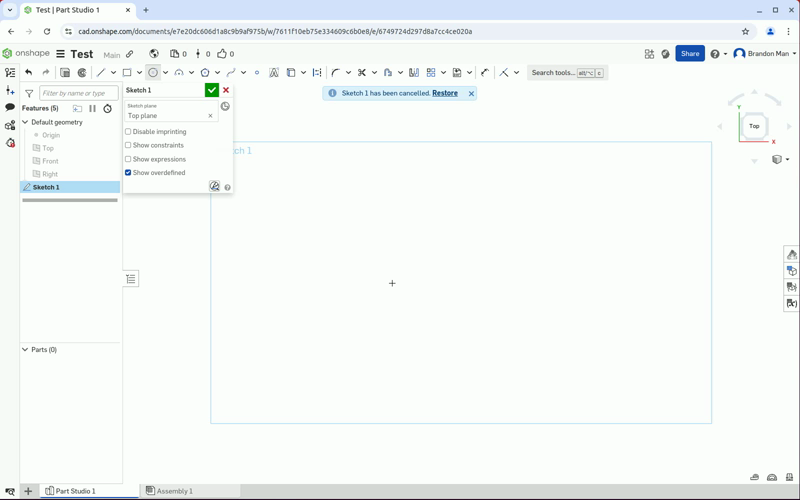
click(392, 282)
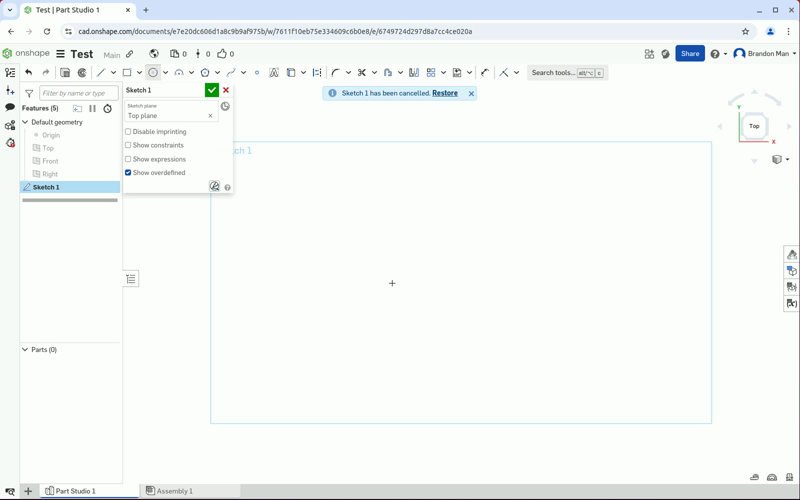
key_up(shift)
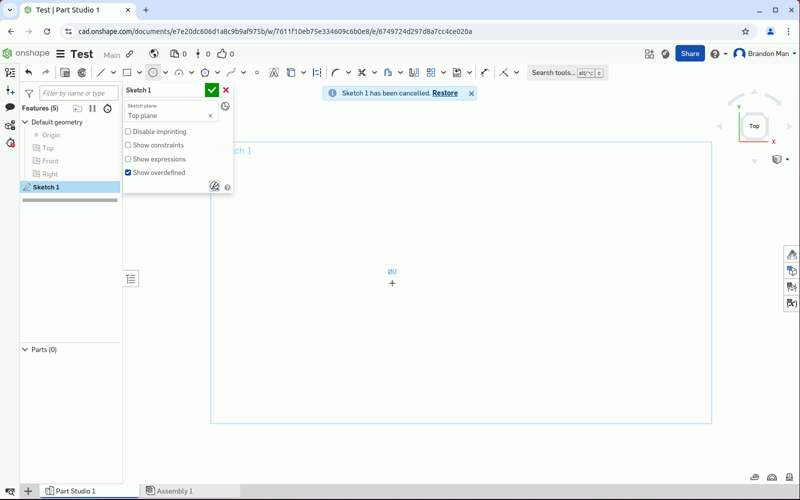
mouse_move(435, 282)
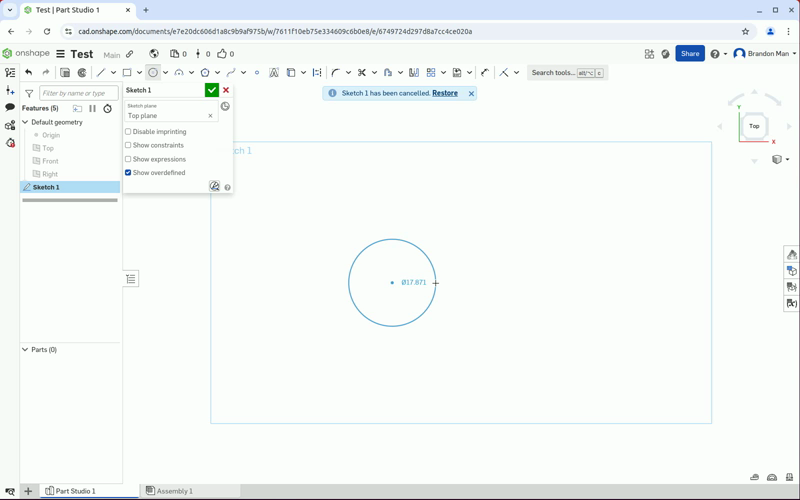
click(435, 282)
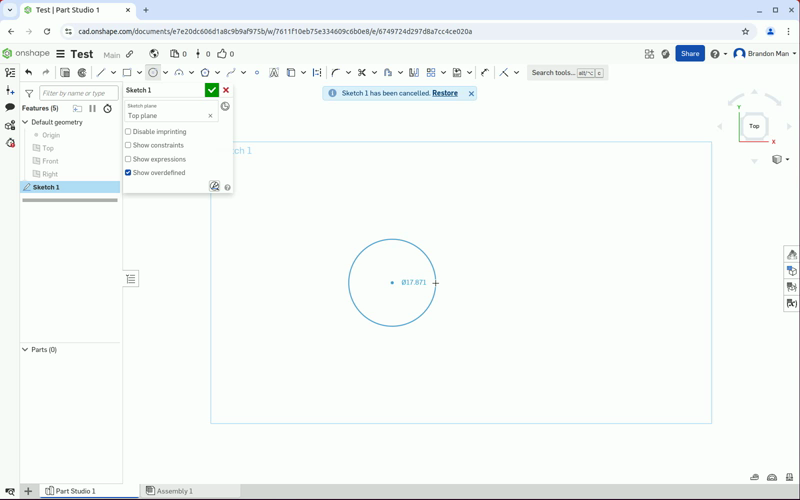
key(esc)
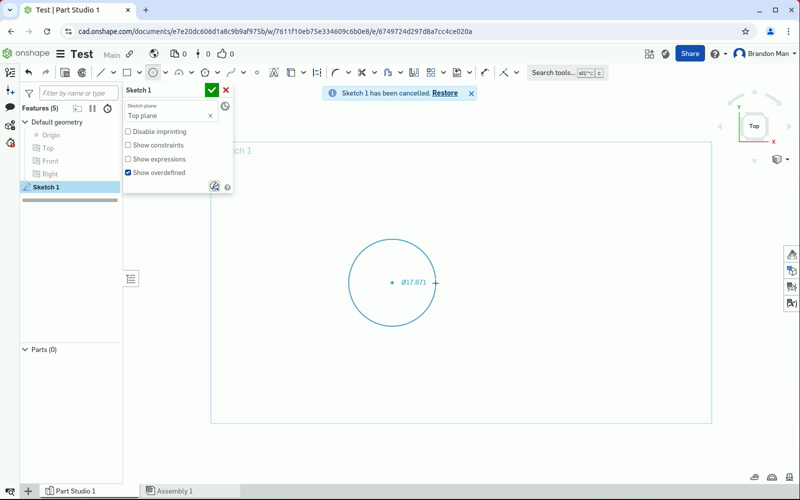
key(c)
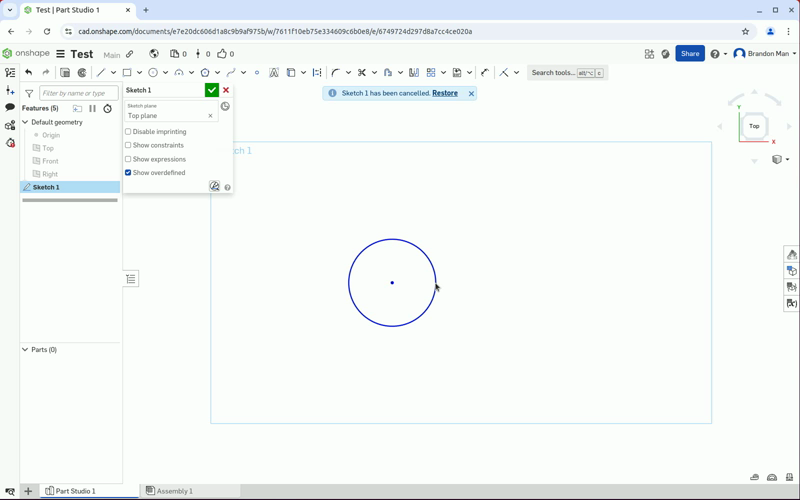
key_down(shift)
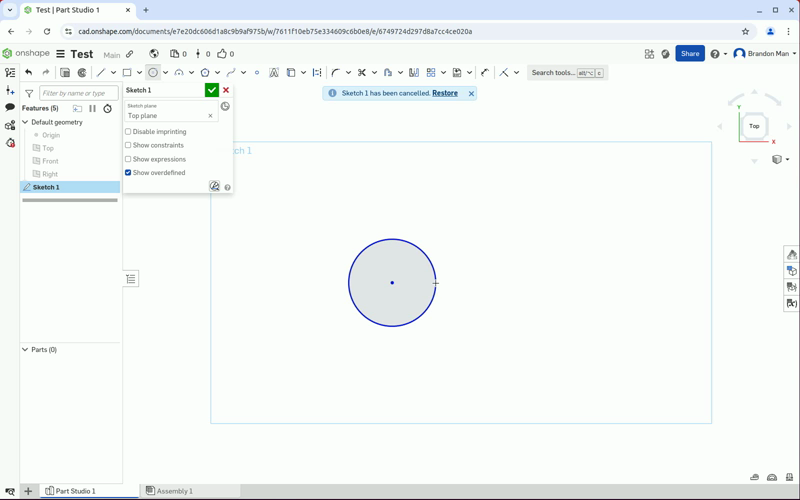
mouse_move(392, 282)
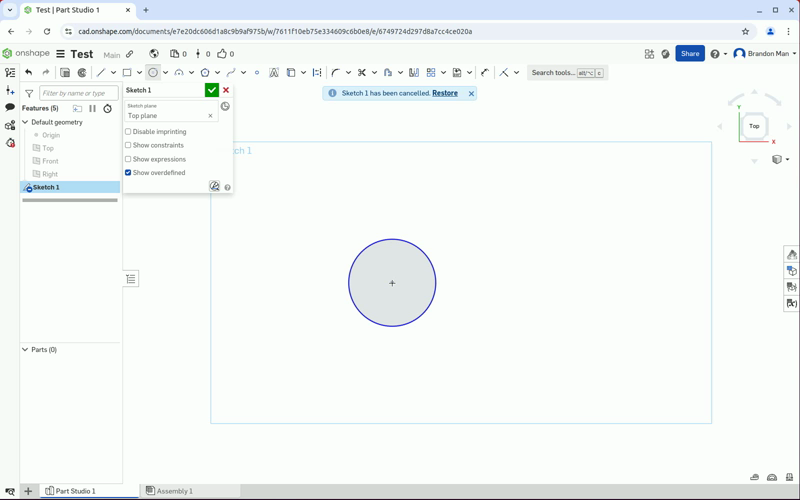
click(392, 282)
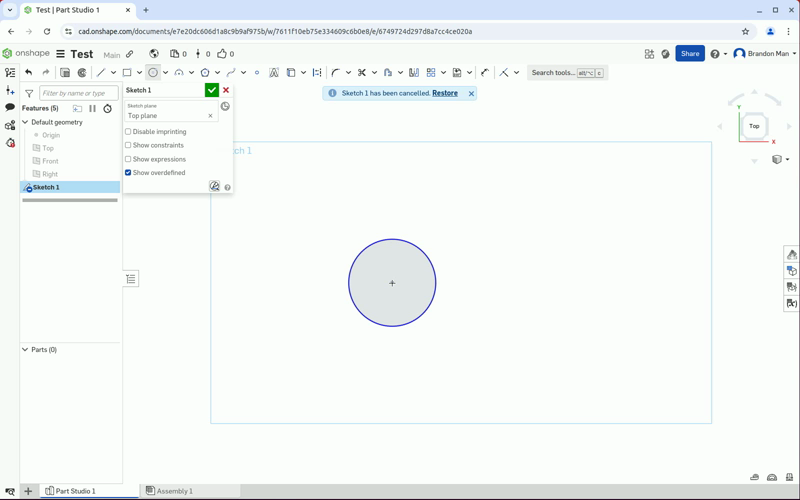
key_up(shift)
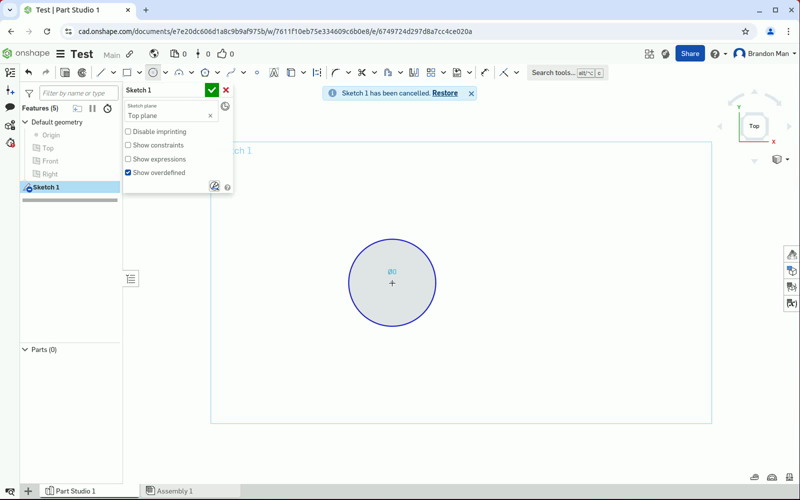
mouse_move(415, 282)
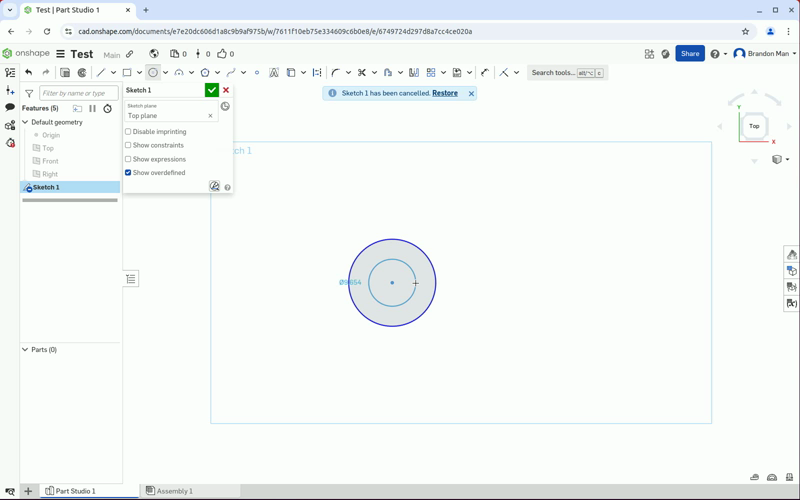
click(415, 282)
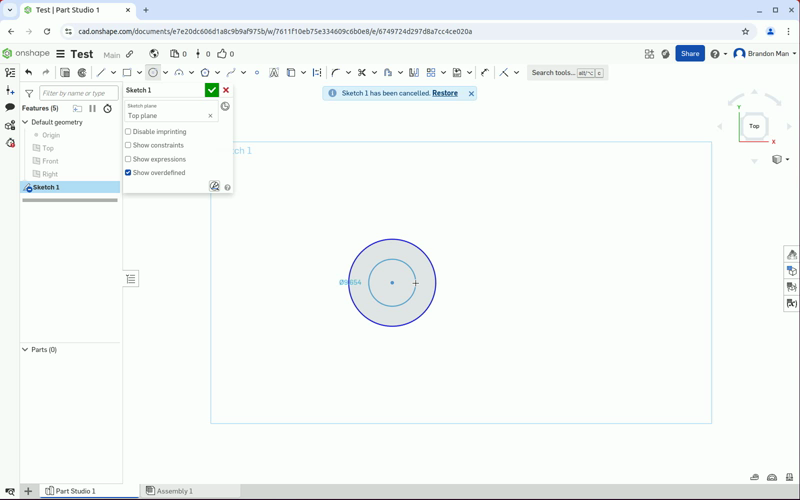
key(esc)
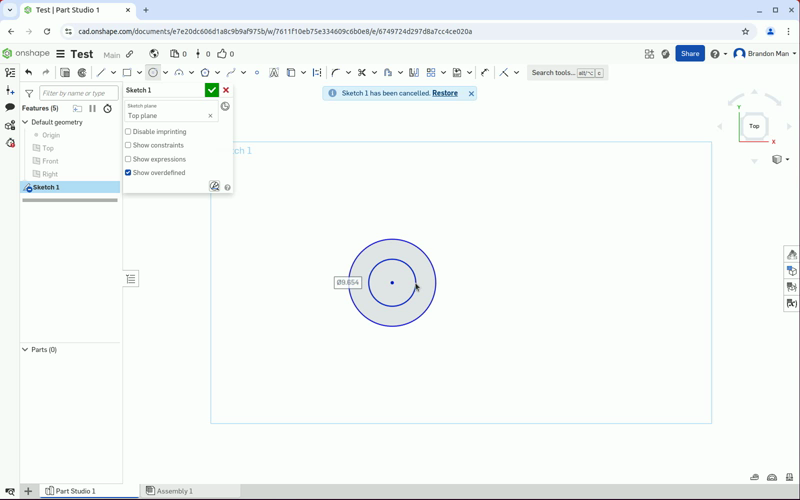
mouse_move(370, 305)
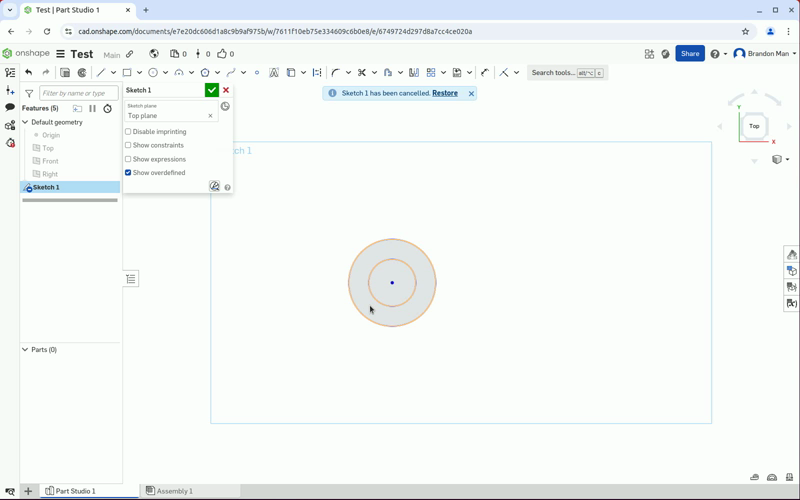
click(370, 305)
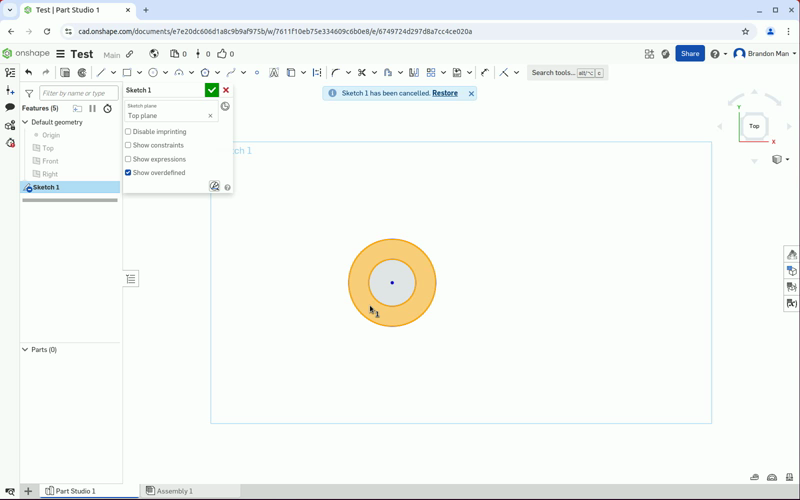
mouse_move(73, 352)
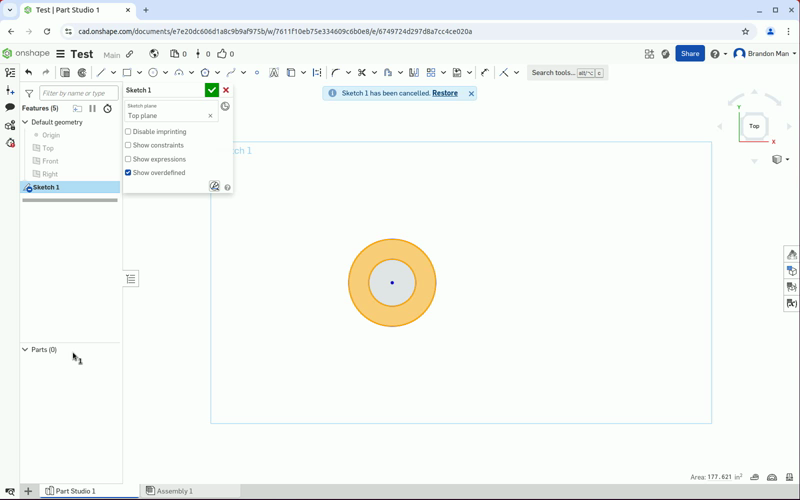
key(shift+y)
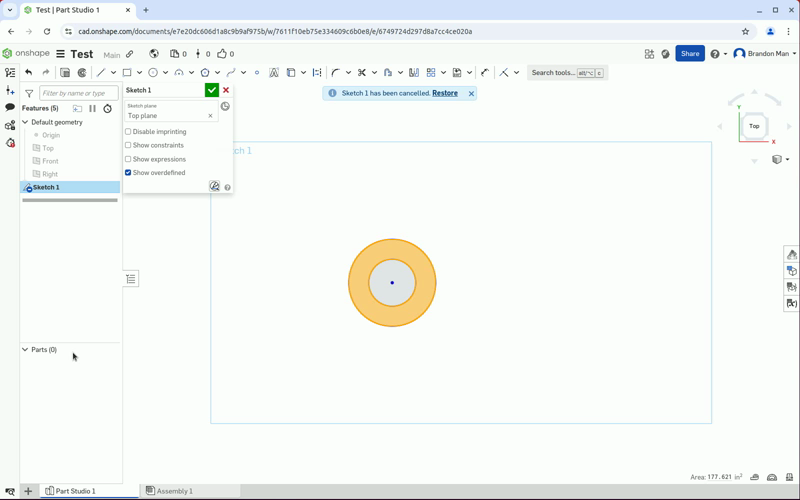
key(shift+e)
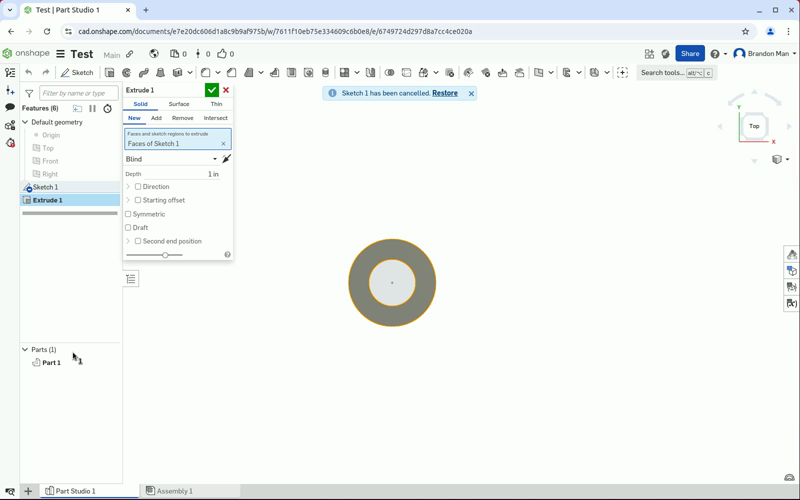
mouse_move(143, 106)
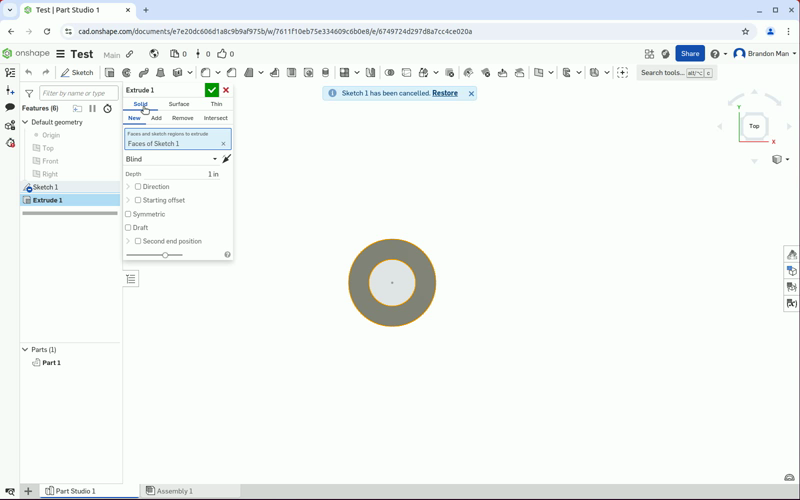
click(143, 106)
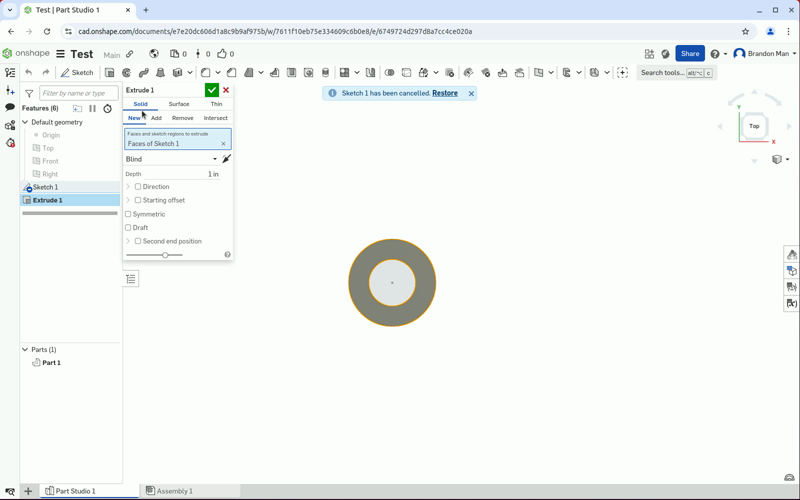
mouse_move(137, 120)
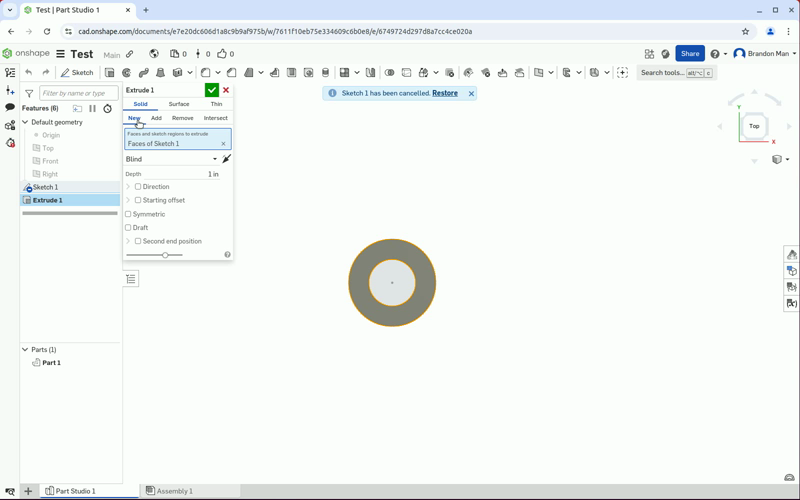
click(137, 120)
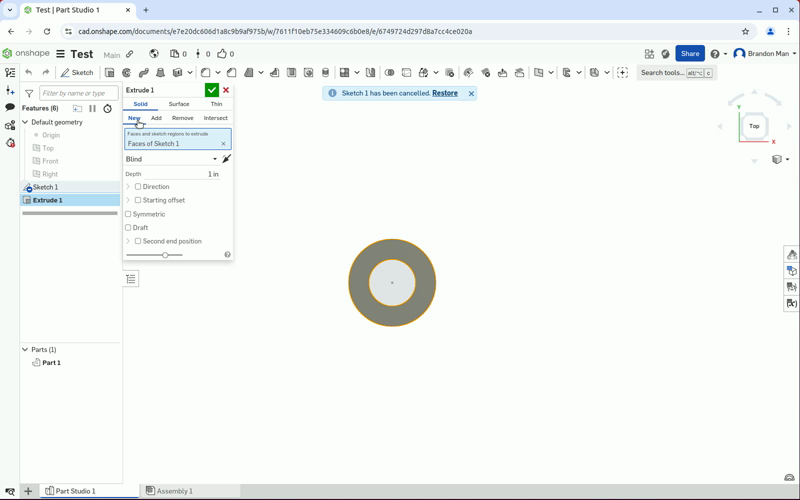
key(tab, 4)
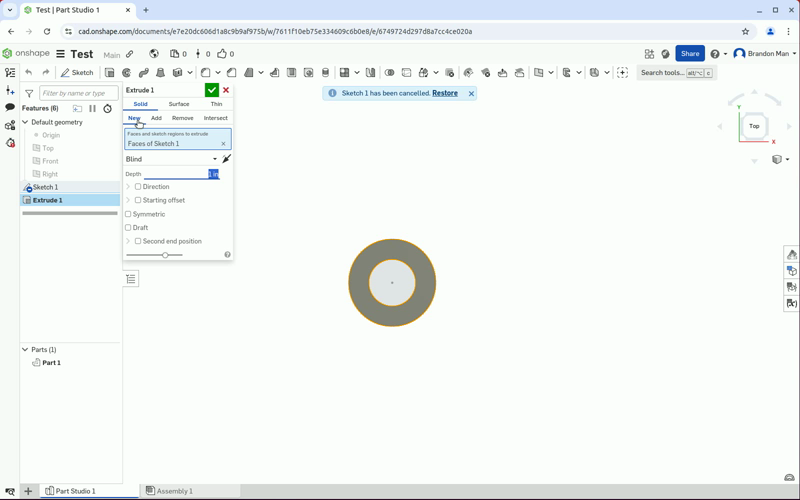
text(15.646)
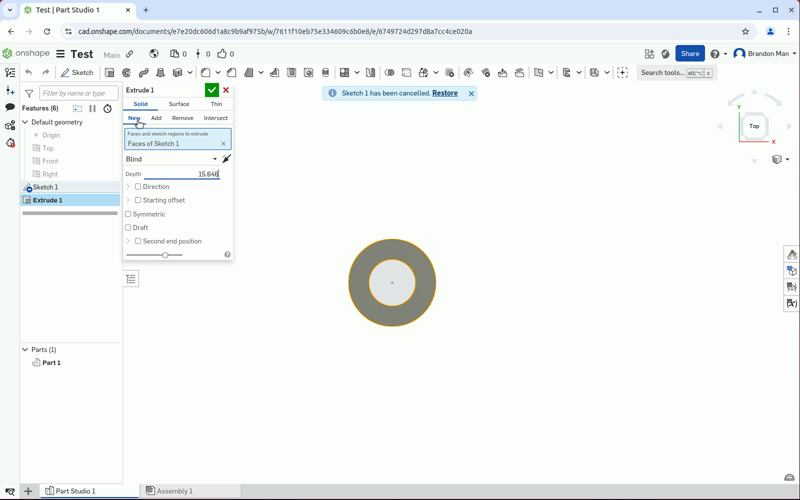
key(enter)
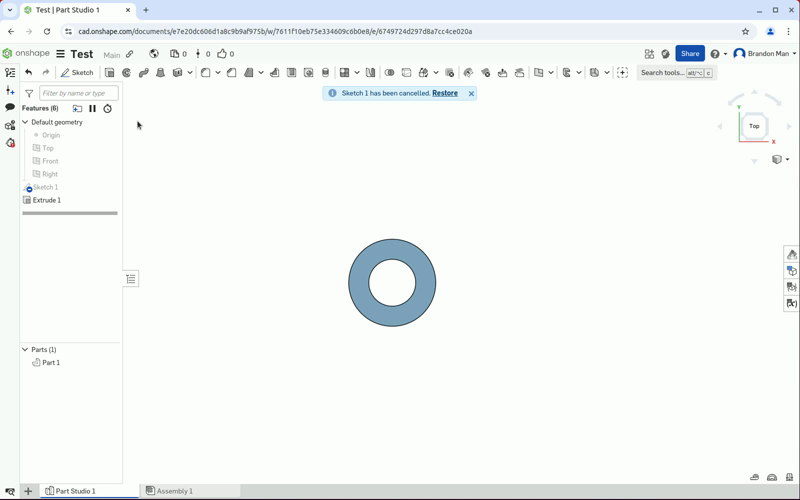
key(shift+h)
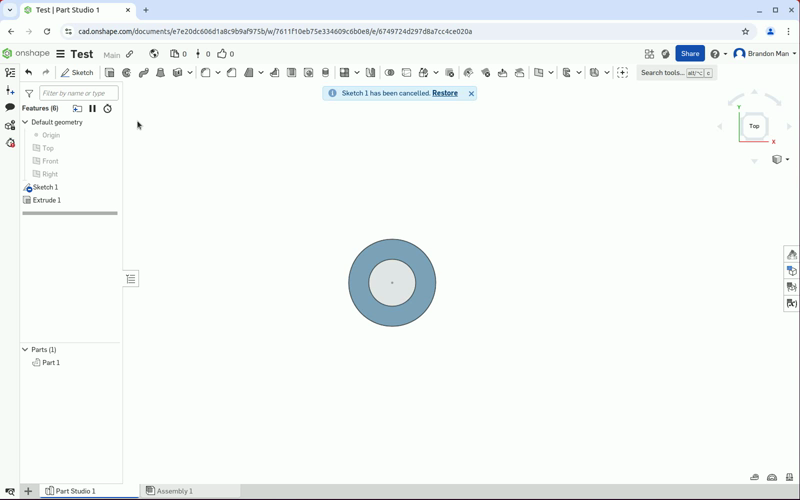
key(shift+h)
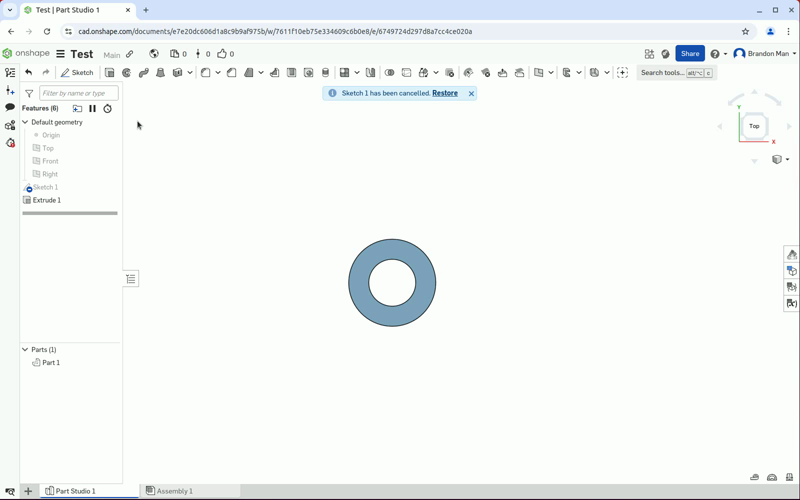
mouse_move(73, 189)
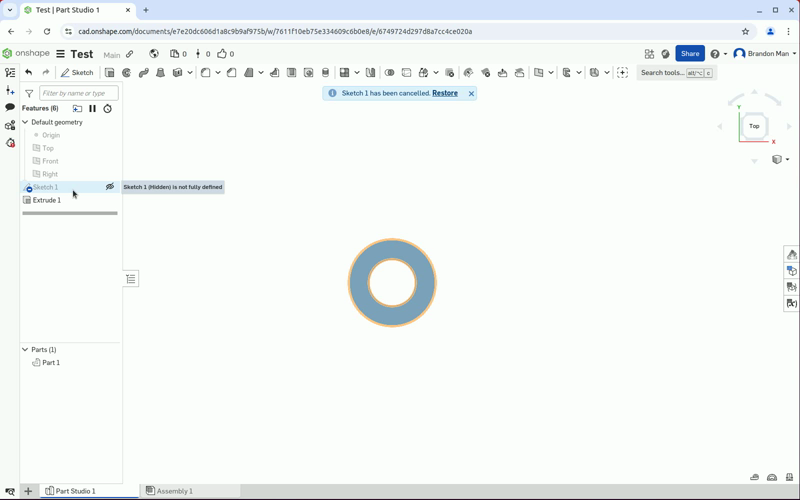
click(73, 189)
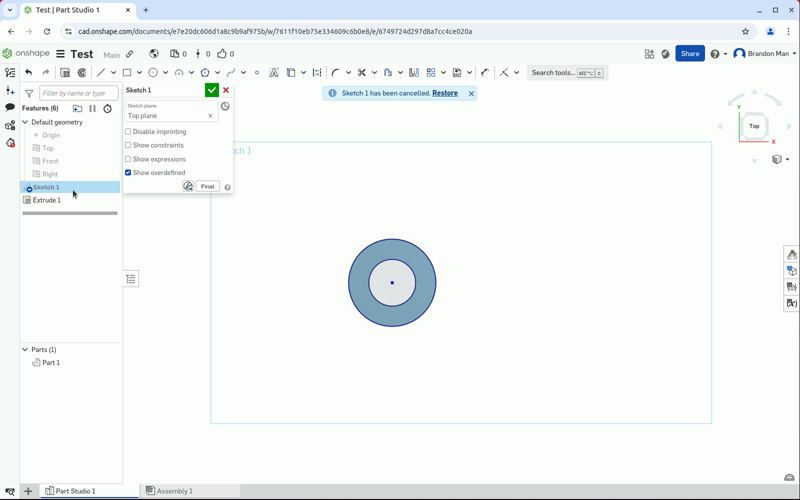
mouse_move(229, 92)
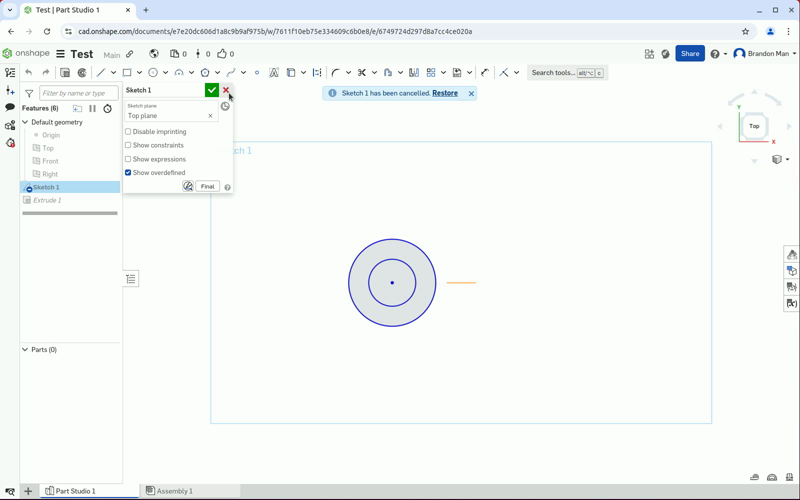
click(229, 92)
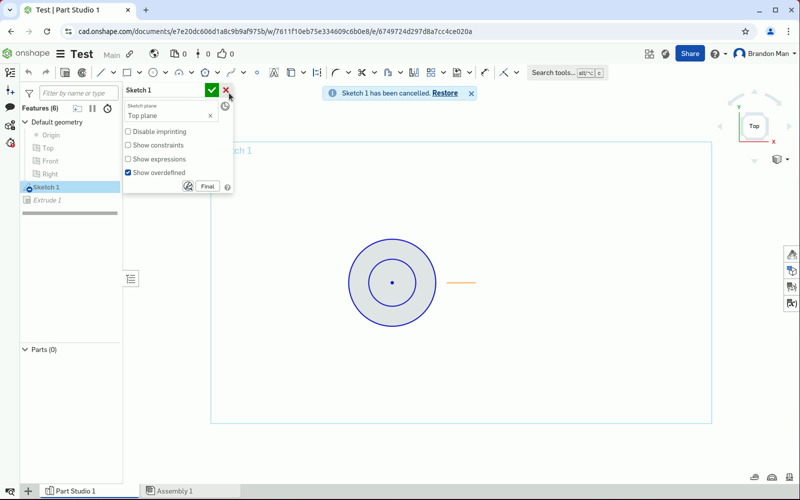
key(shift+s)
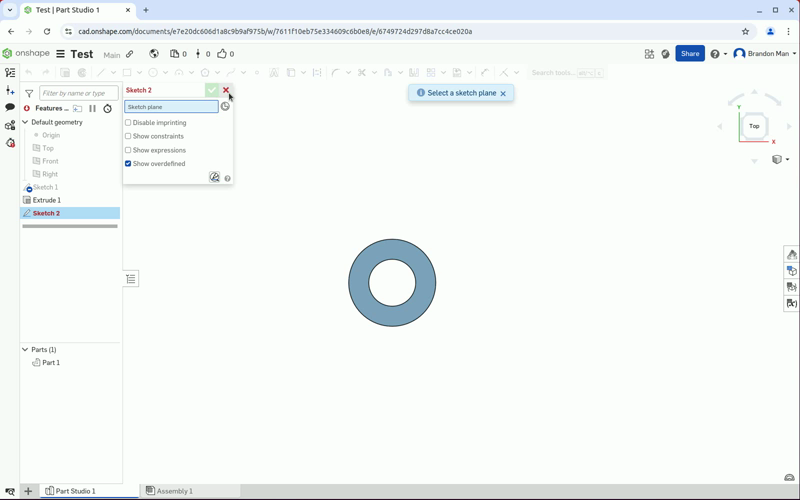
mouse_move(73, 150)
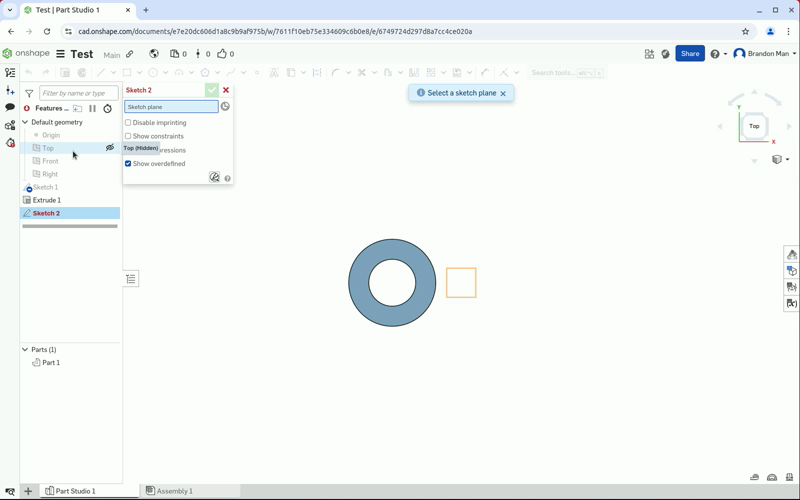
click(73, 150)
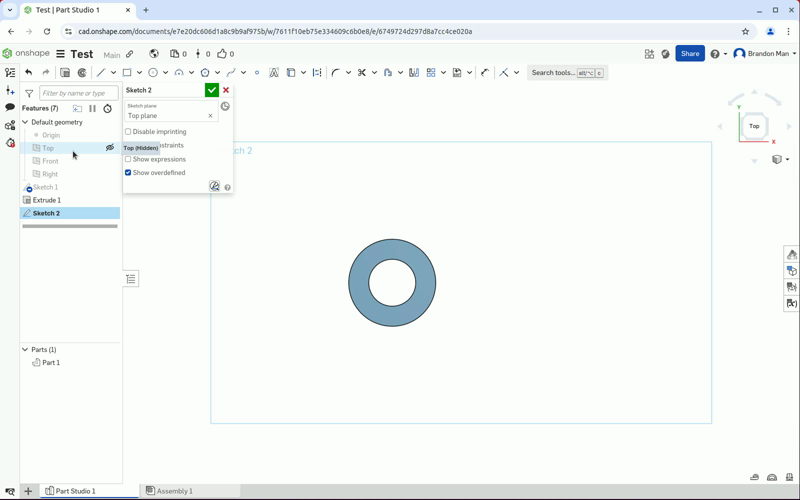
mouse_move(73, 352)
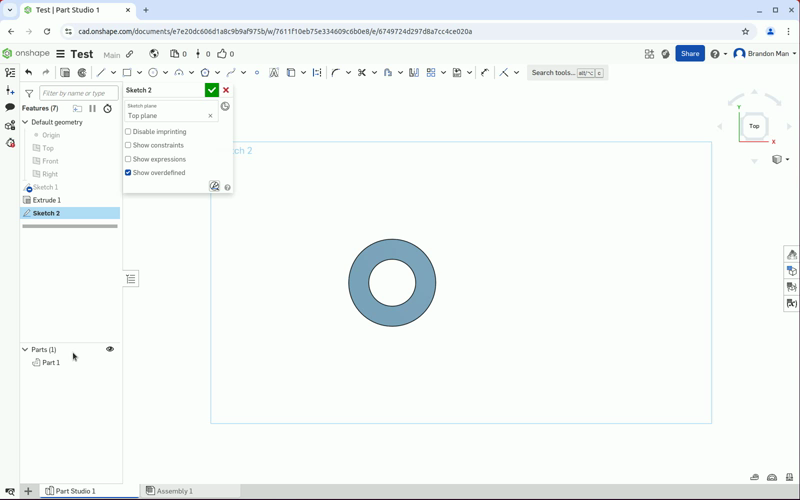
key(y)
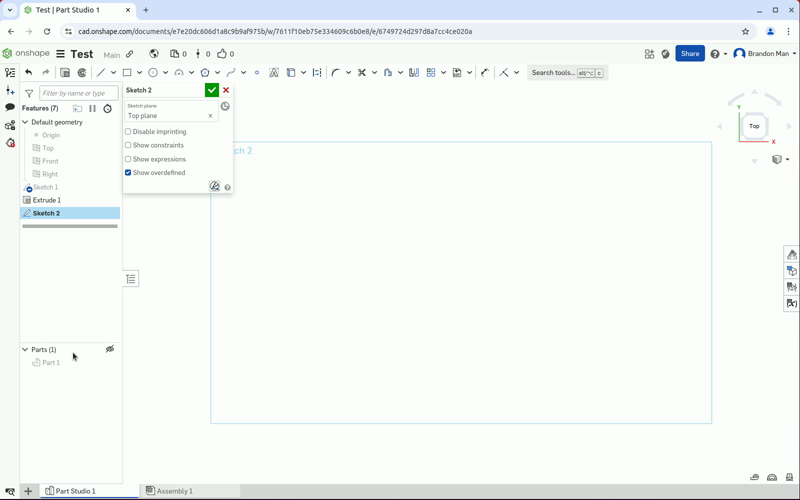
key(l)
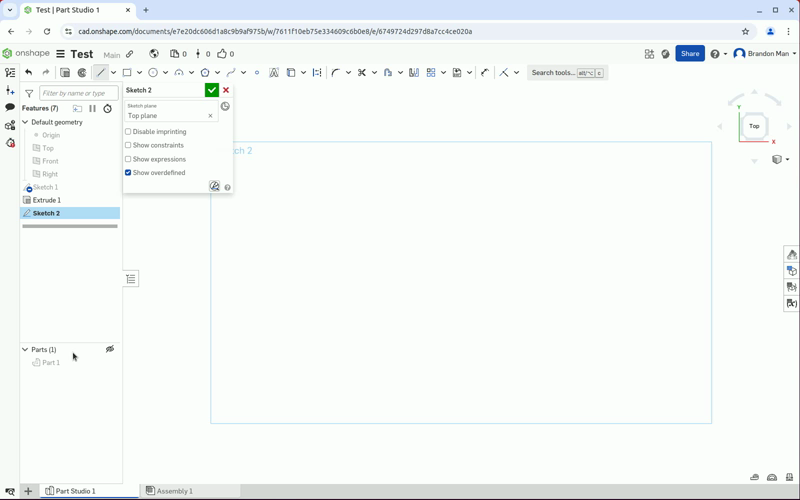
key_down(shift)
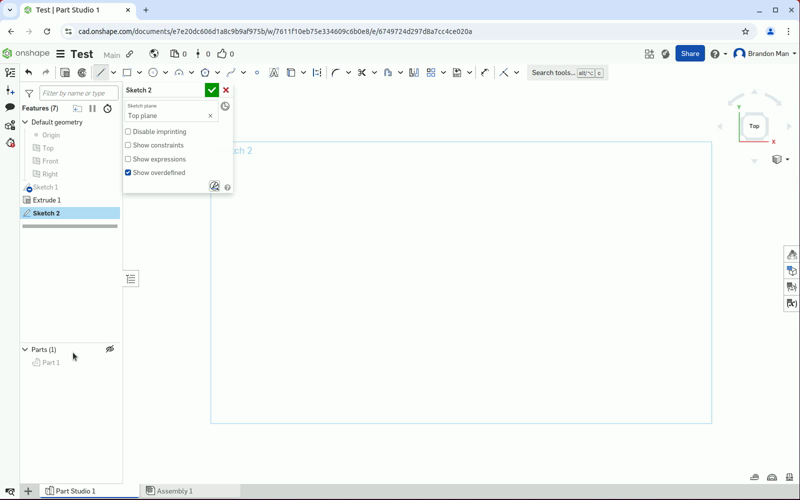
mouse_move(391, 326)
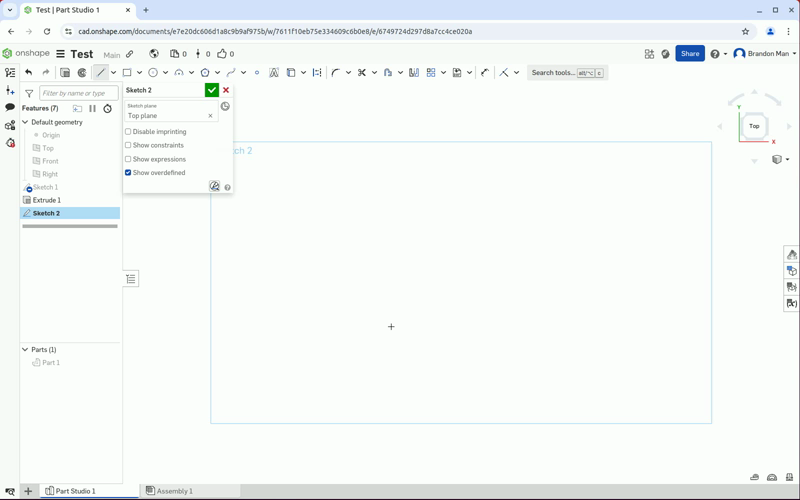
click(391, 326)
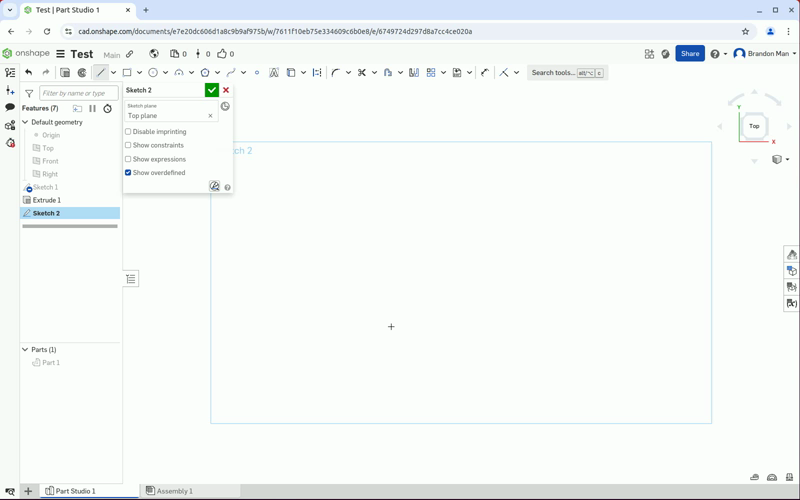
key_up(shift)
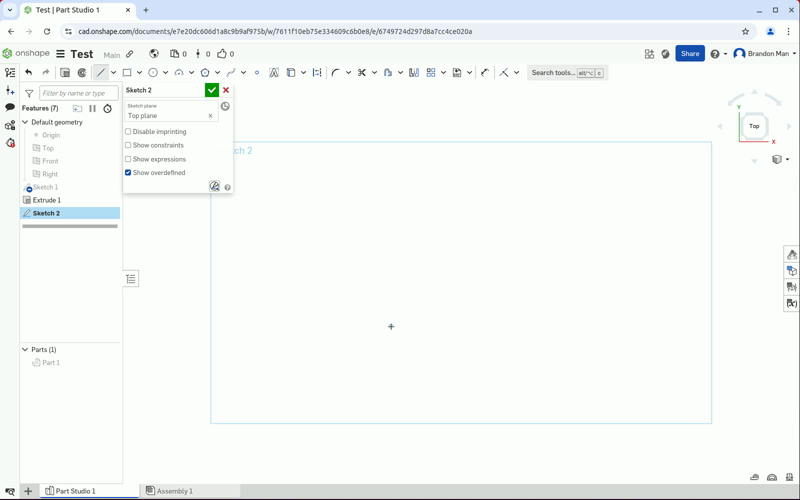
key_down(shift)
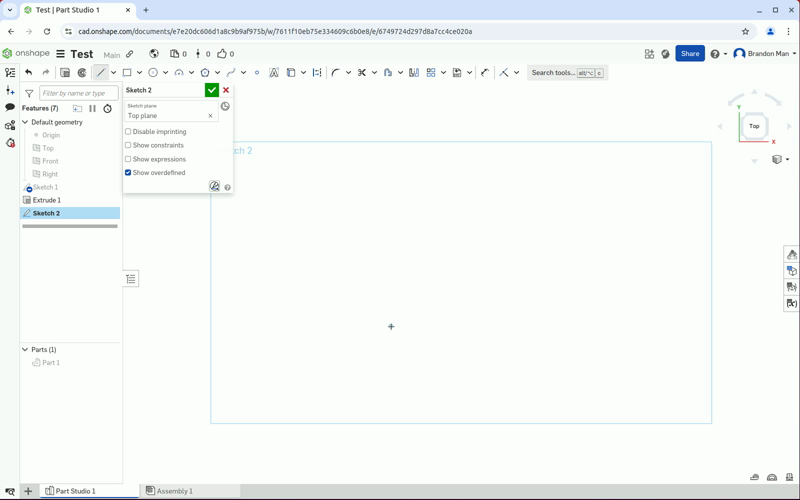
mouse_move(529, 324)
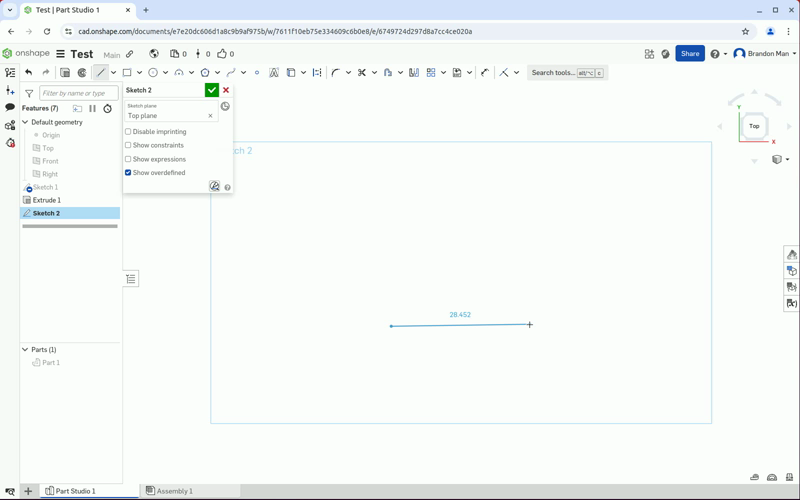
click(529, 324)
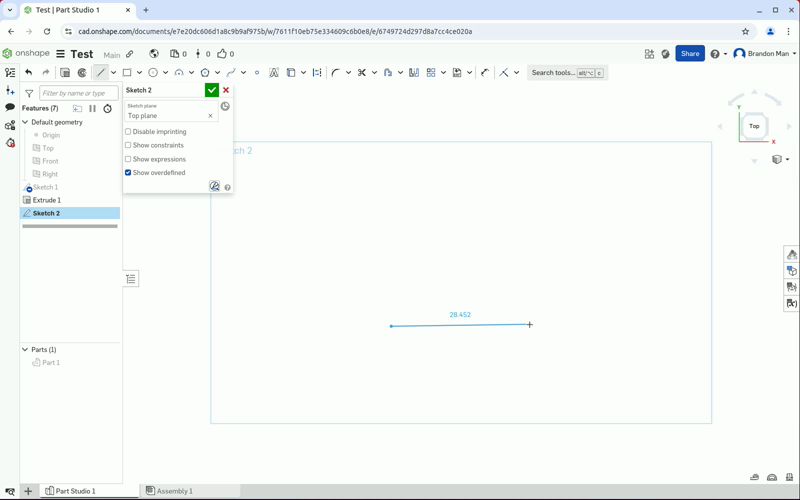
key_up(shift)
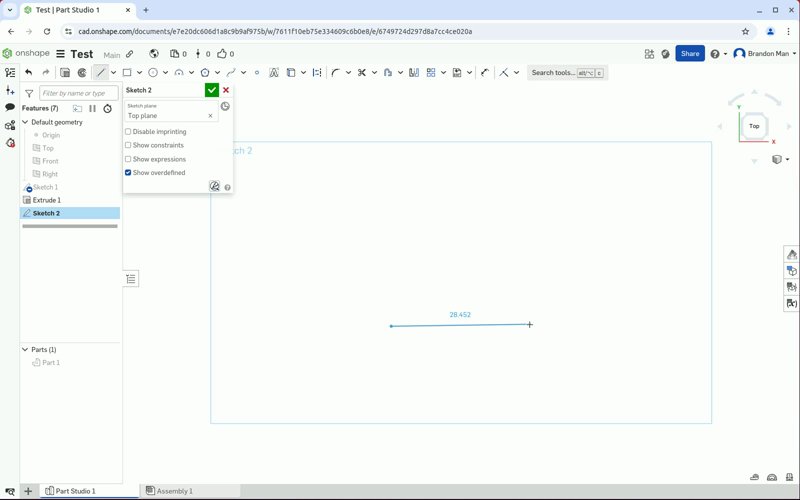
key(esc)
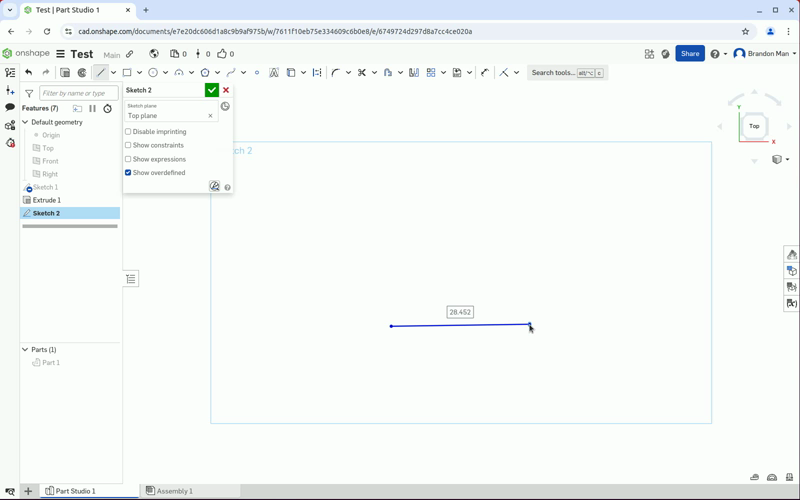
key(a)
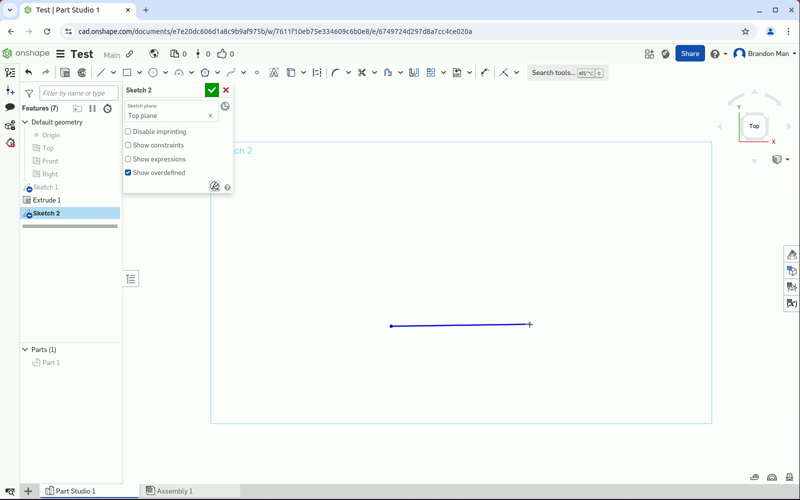
mouse_move(529, 324)
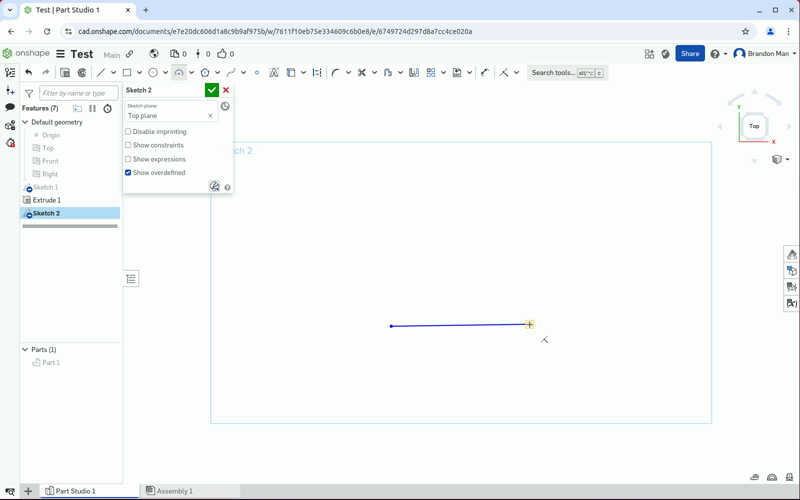
click(529, 324)
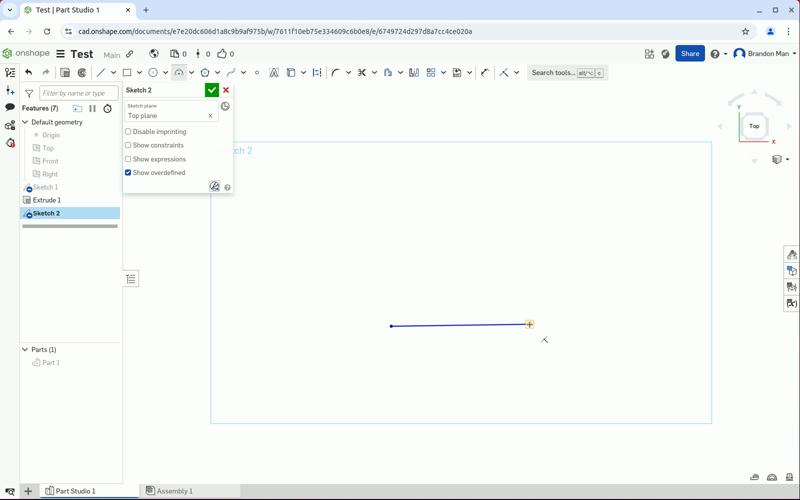
key_down(shift)
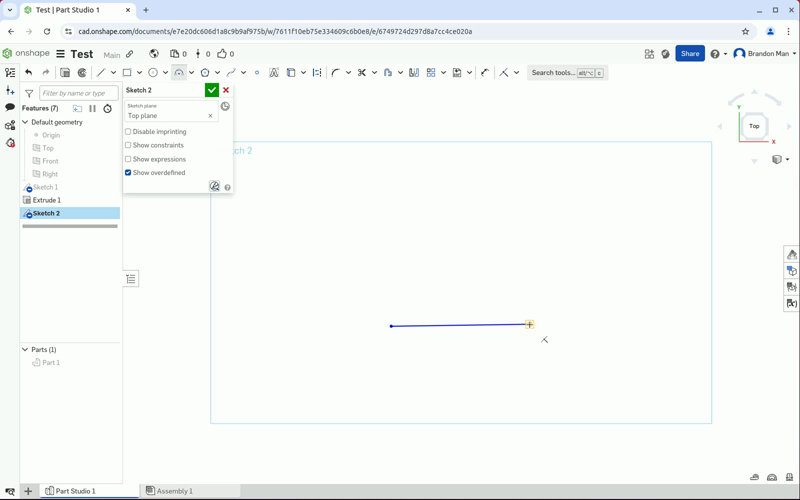
mouse_move(529, 241)
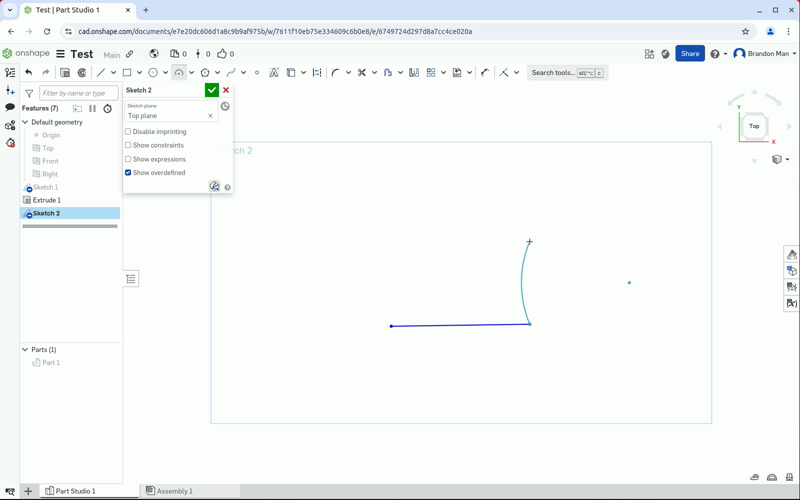
click(529, 241)
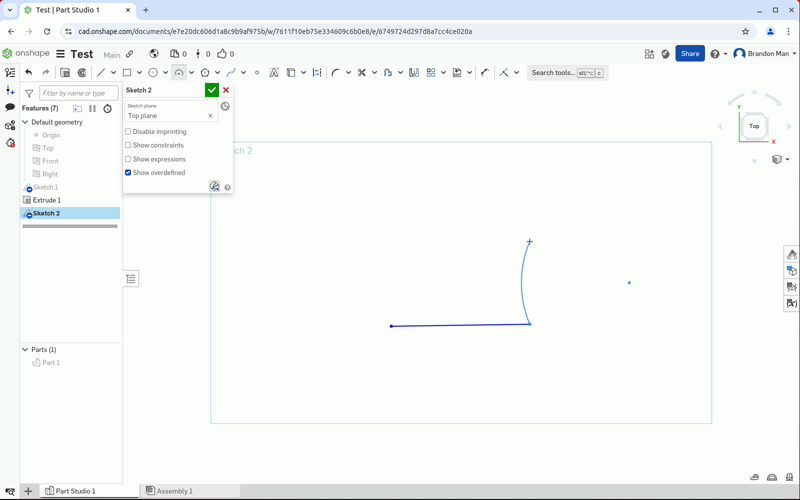
mouse_move(570, 282)
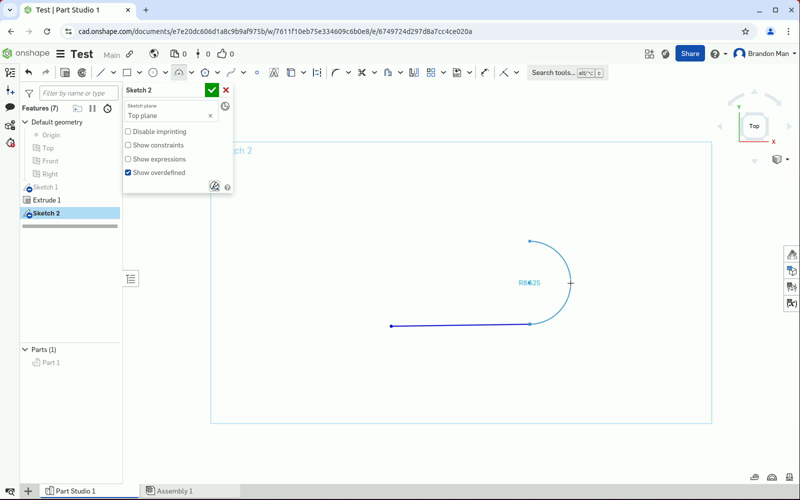
click(570, 282)
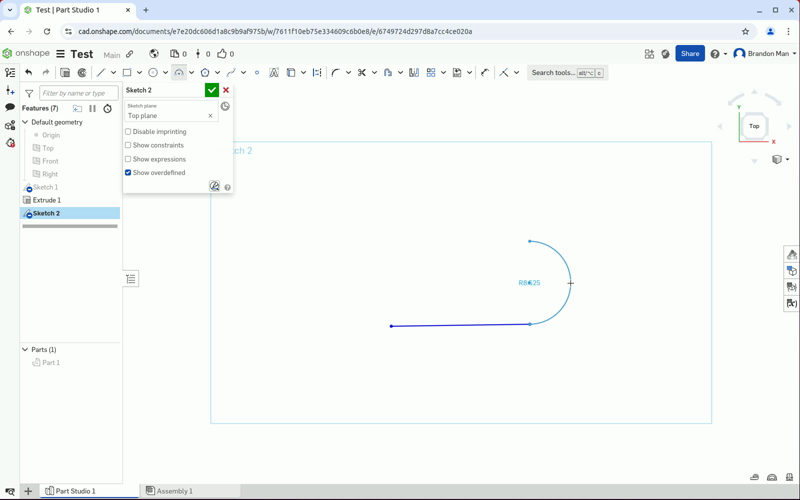
key_up(shift)
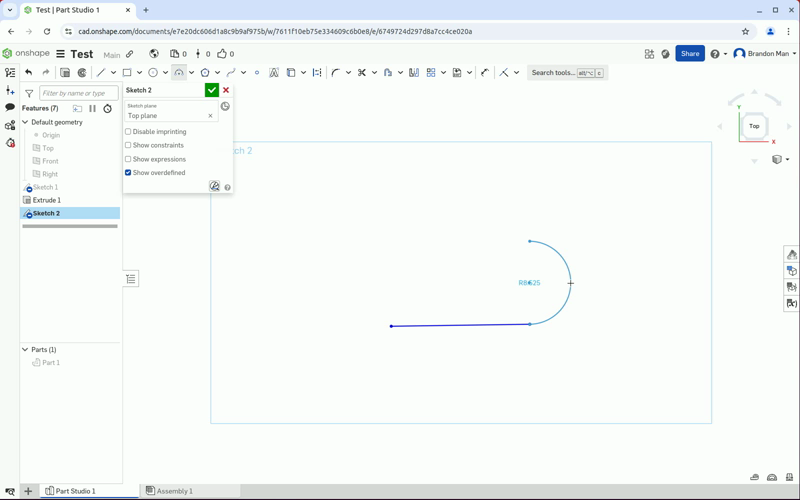
key(esc)
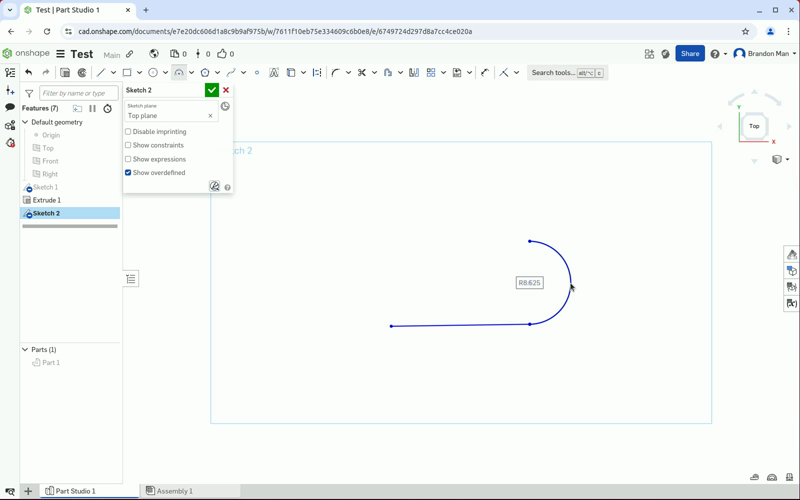
key(l)
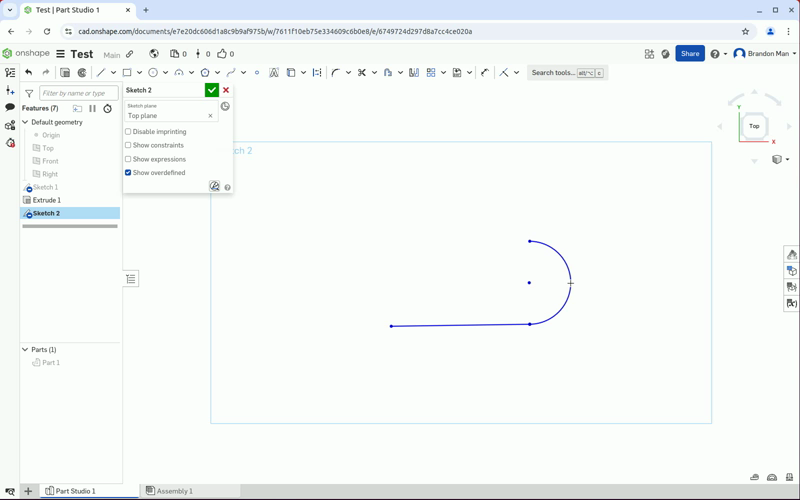
mouse_move(529, 241)
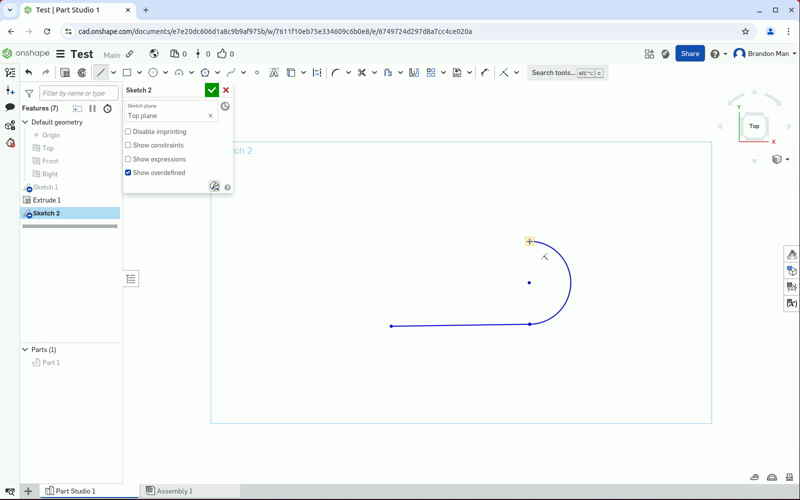
click(529, 241)
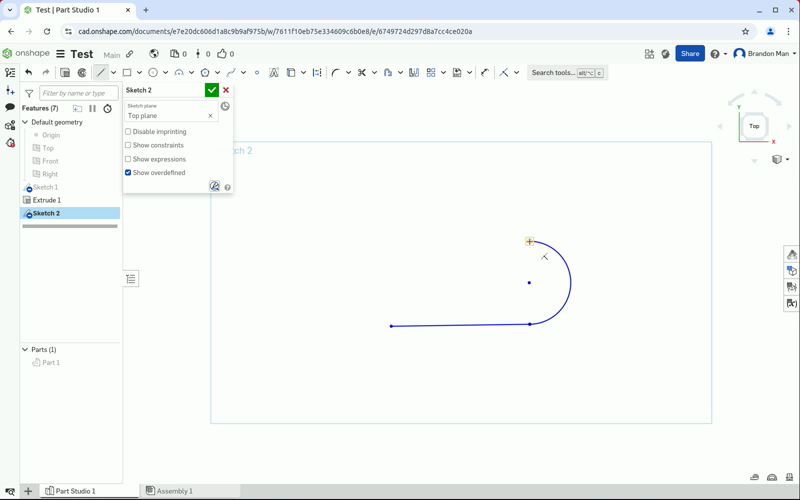
key_down(shift)
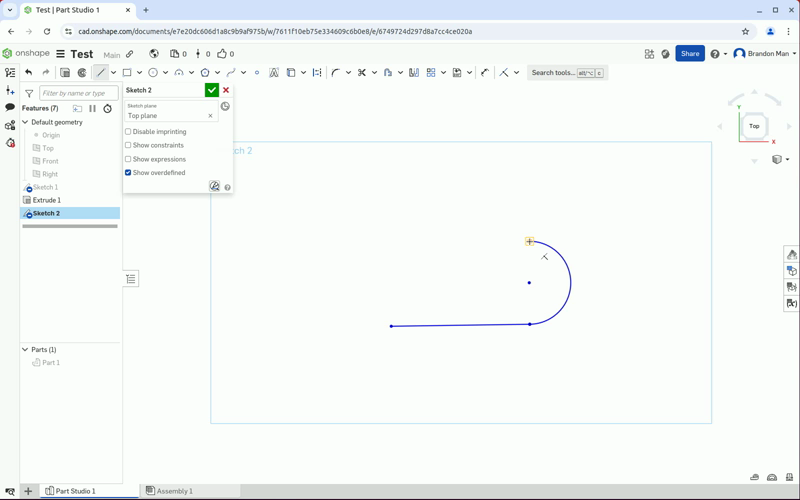
mouse_move(391, 241)
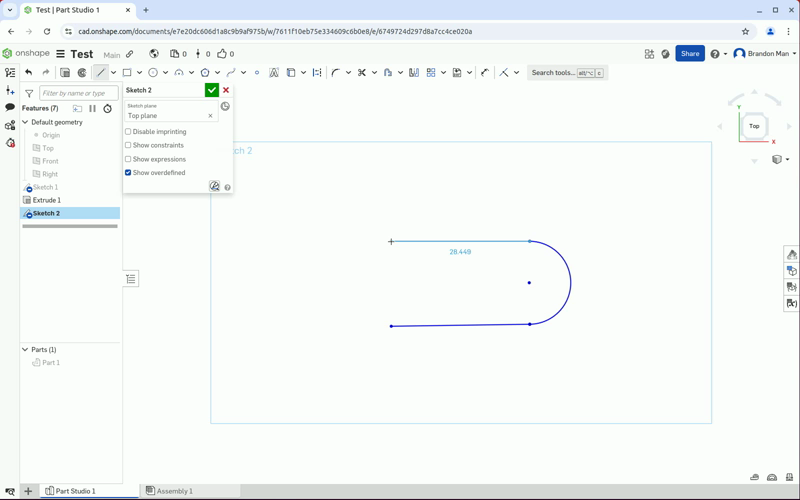
click(391, 241)
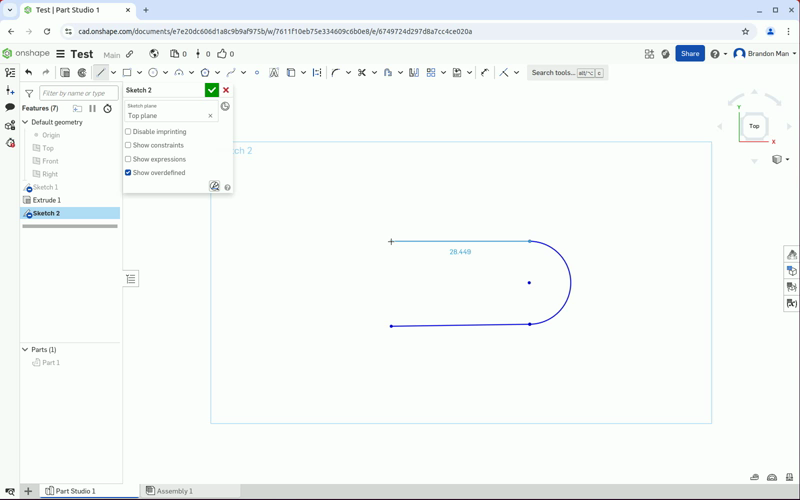
key_up(shift)
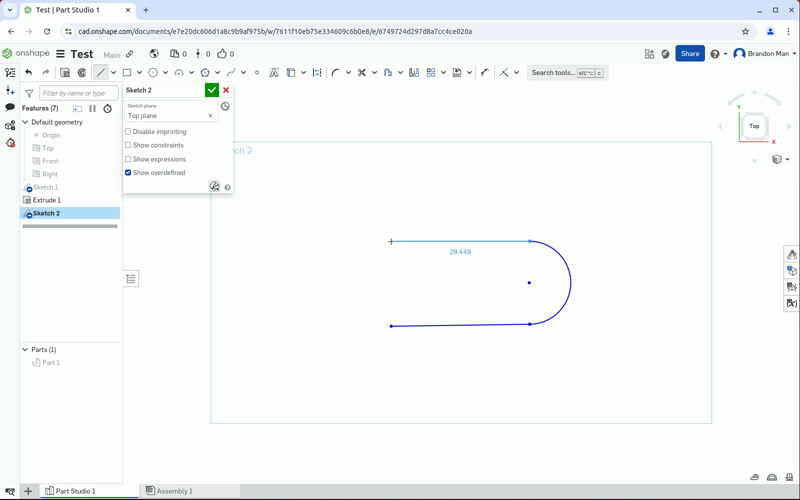
key(esc)
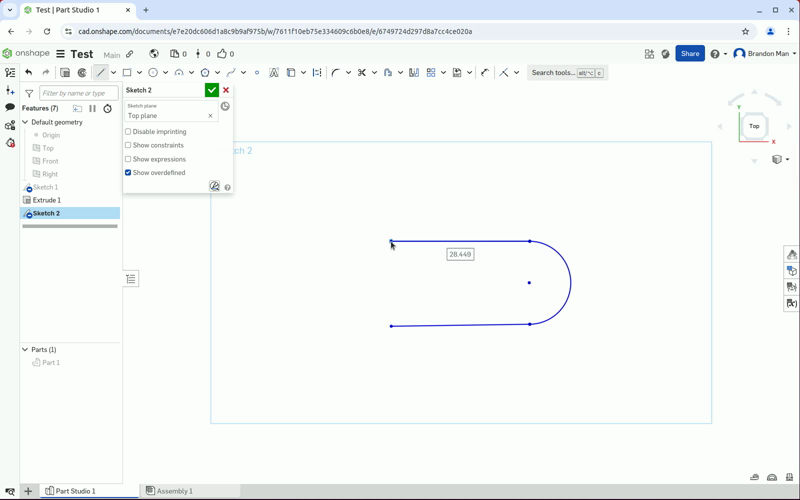
key(a)
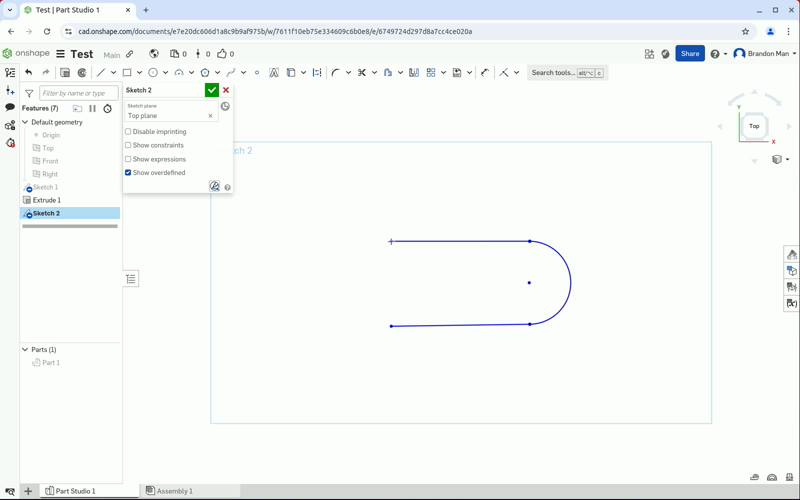
mouse_move(391, 241)
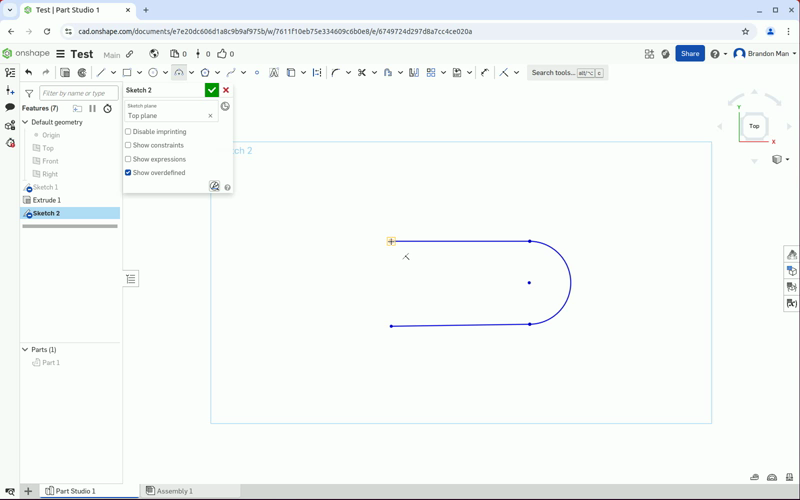
click(391, 241)
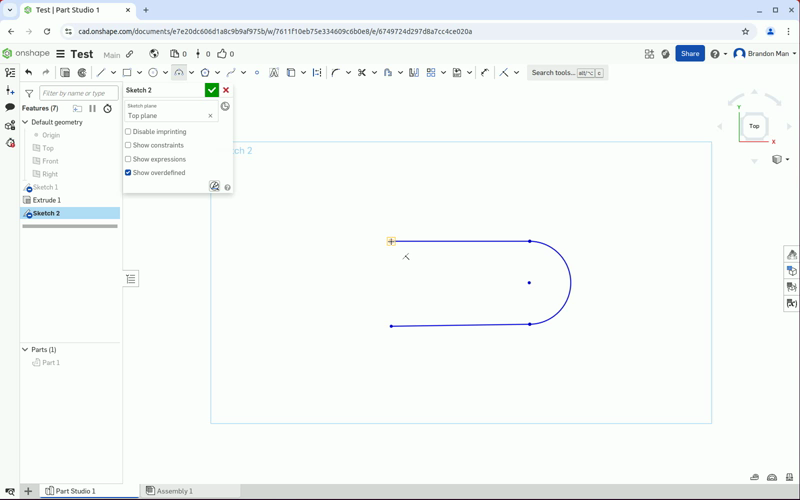
mouse_move(391, 326)
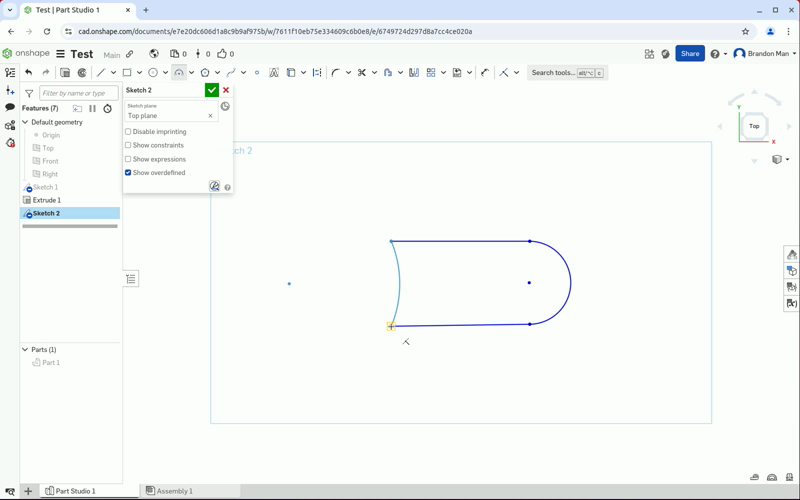
click(391, 326)
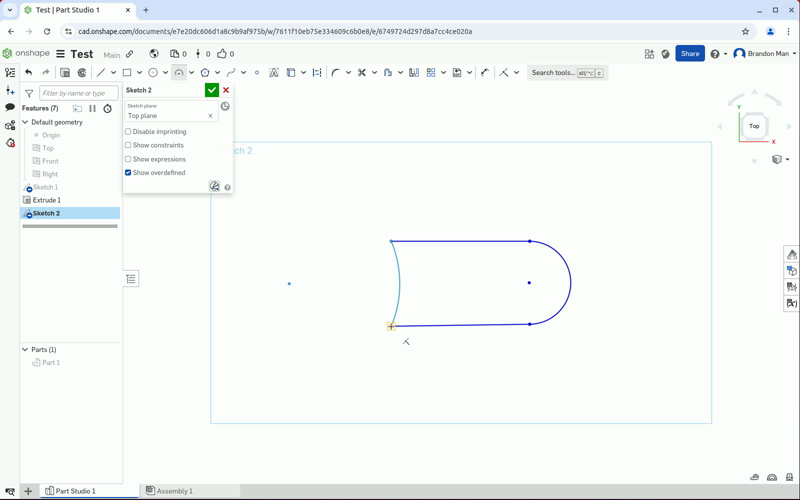
key_down(shift)
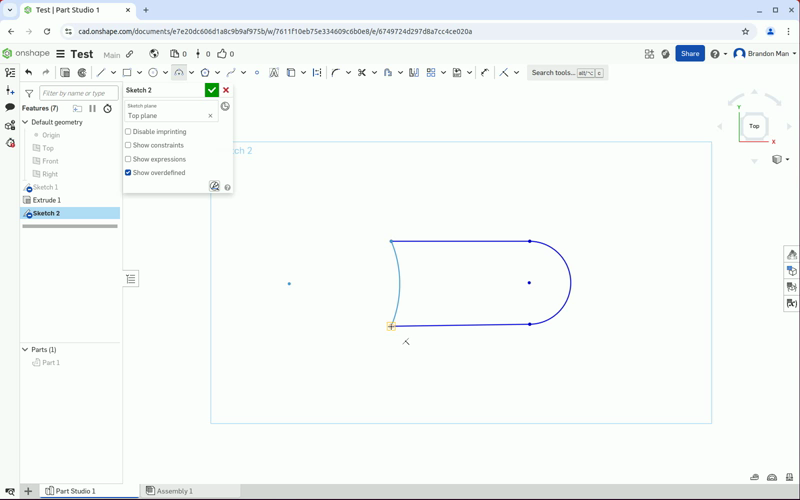
mouse_move(433, 283)
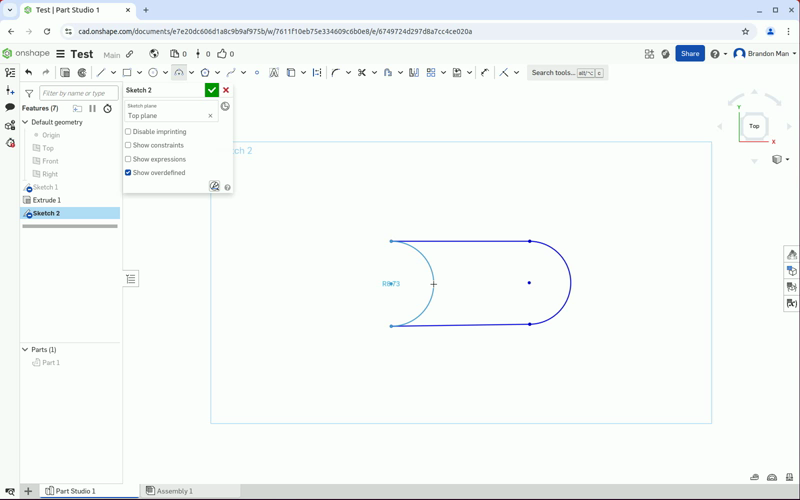
click(433, 283)
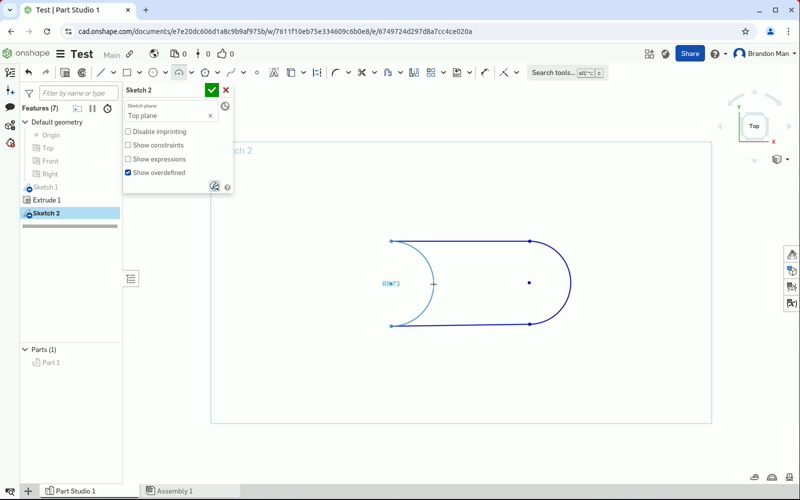
key_up(shift)
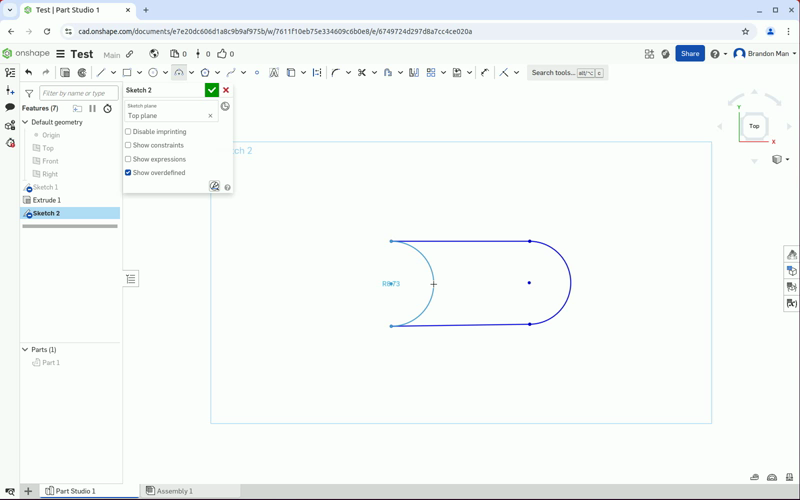
key(esc)
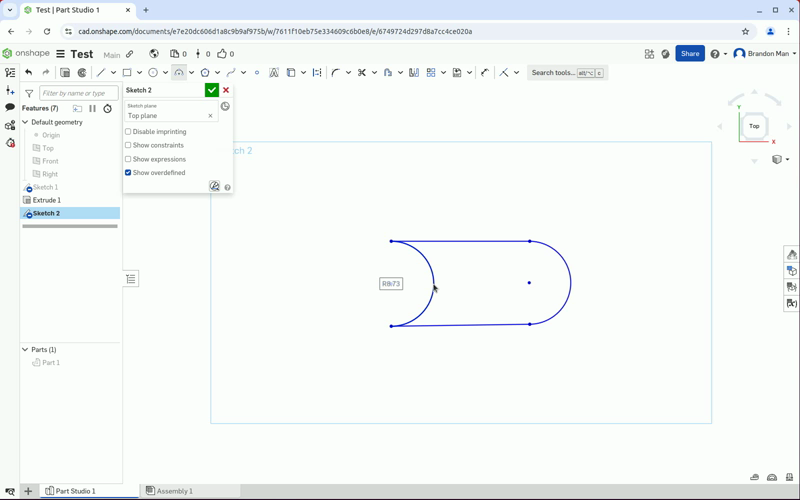
key(c)
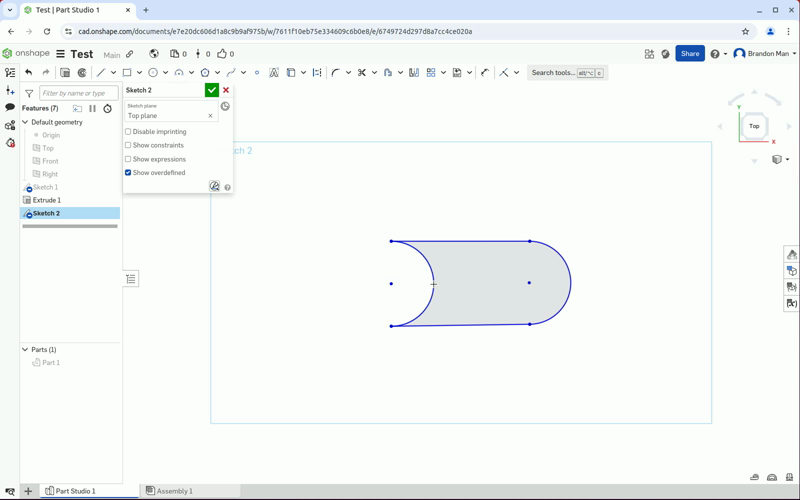
key_down(shift)
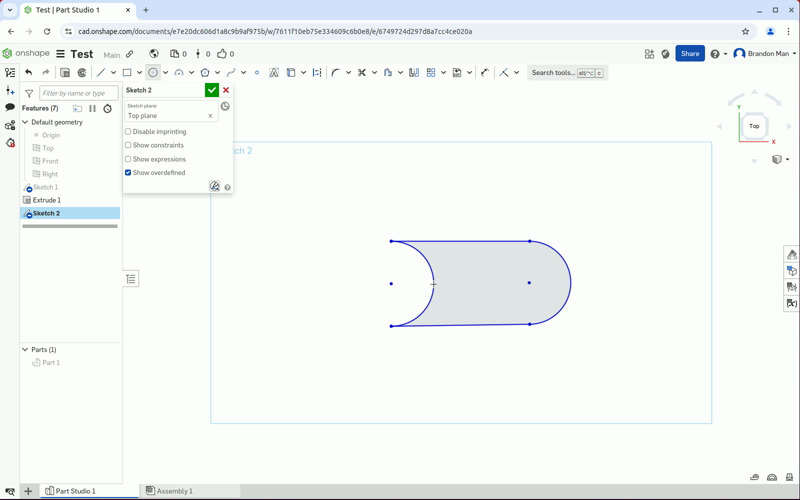
mouse_move(529, 282)
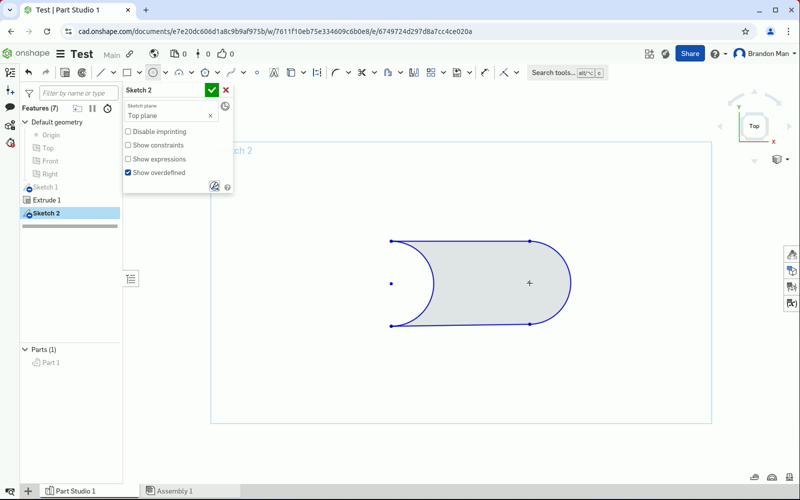
scroll(6)
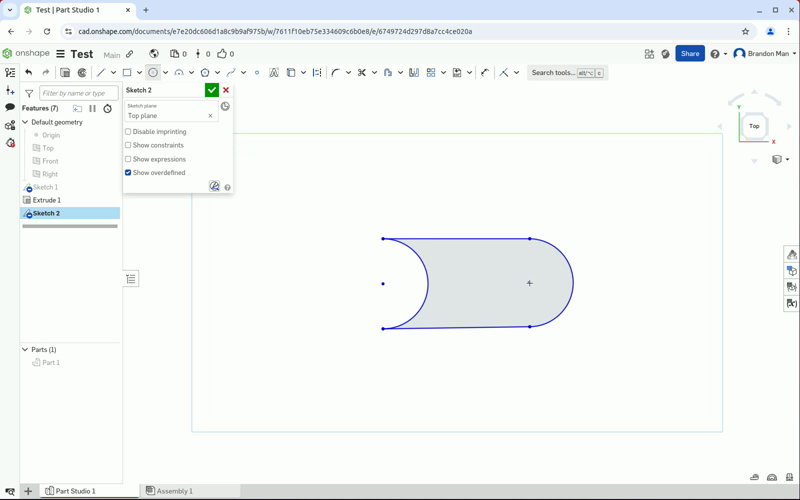
scroll(6)
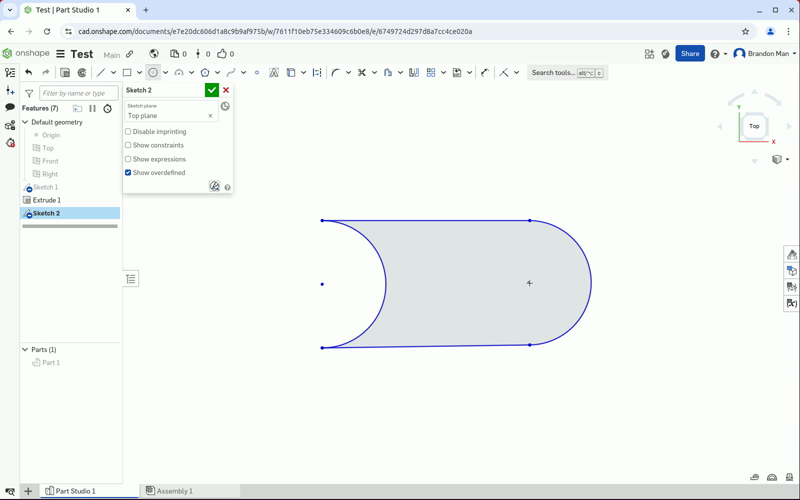
scroll(6)
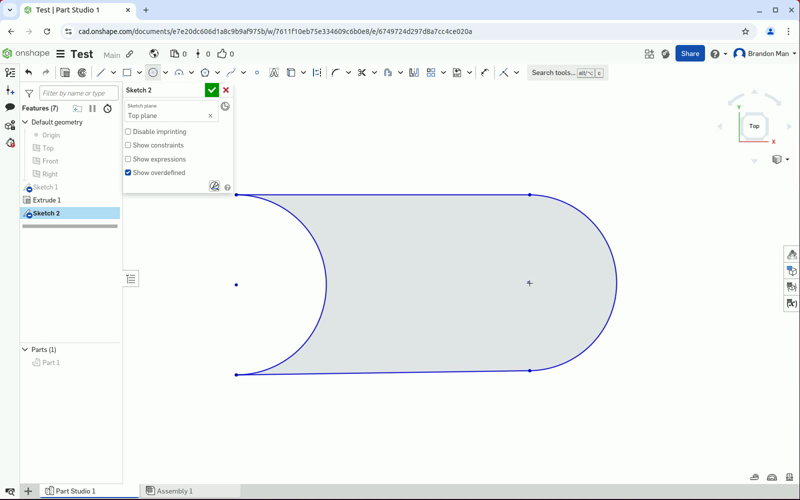
scroll(6)
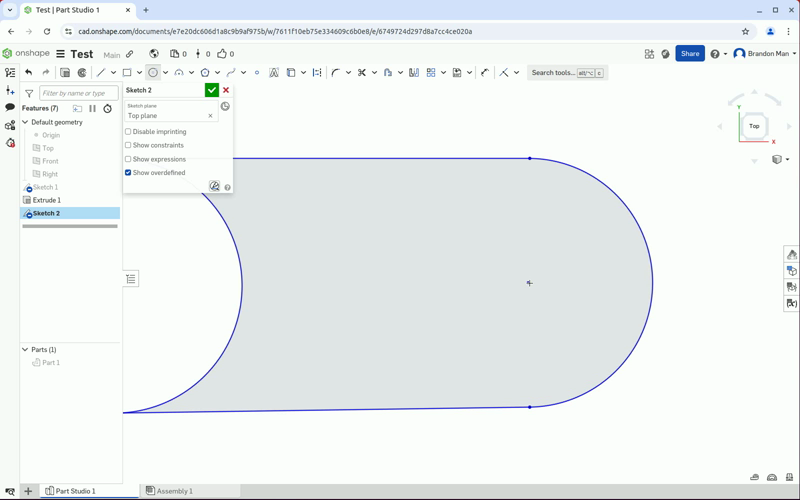
scroll(6)
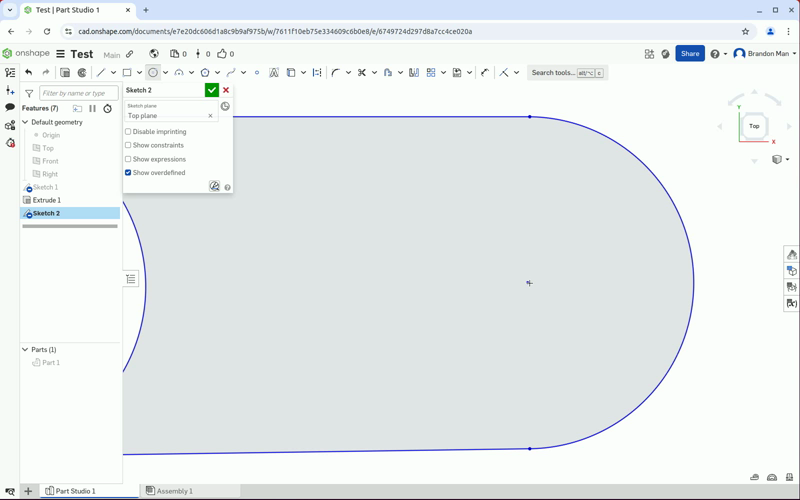
scroll(6)
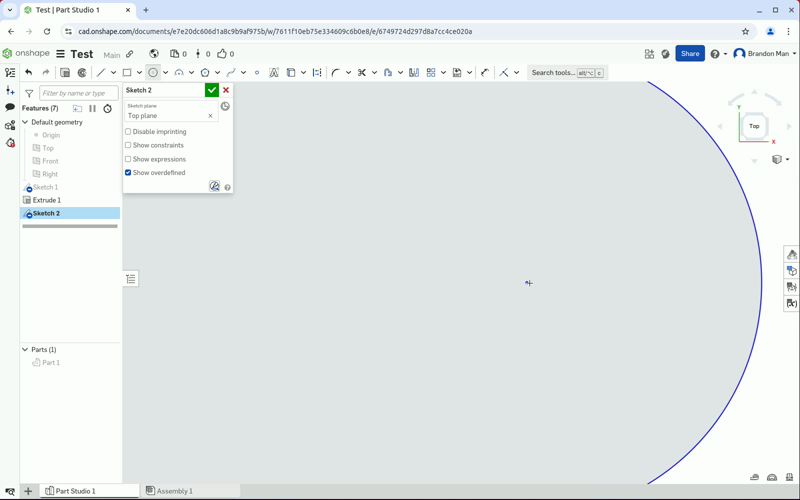
scroll(6)
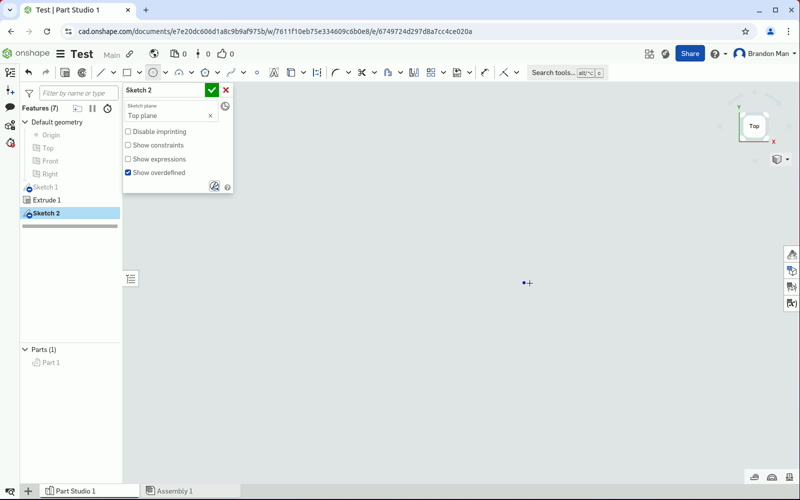
click(529, 282)
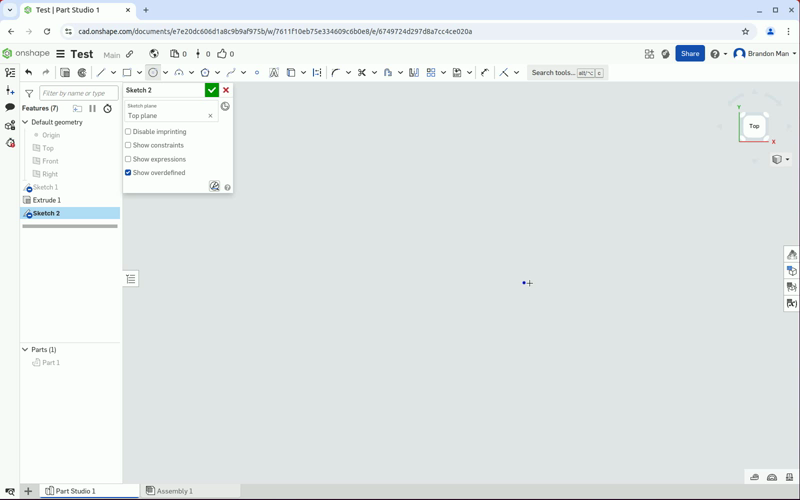
scroll(-6)
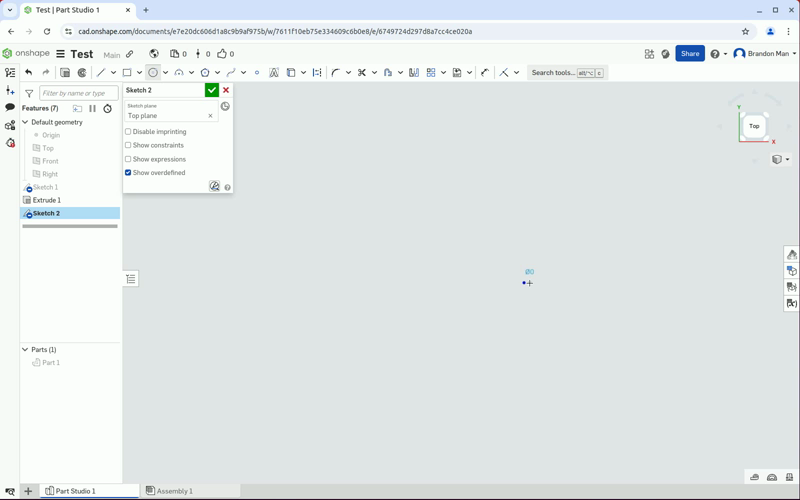
scroll(-6)
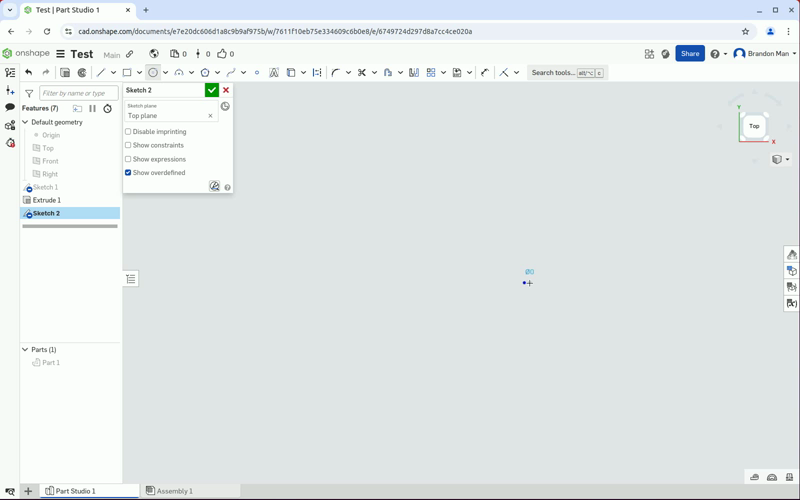
scroll(-6)
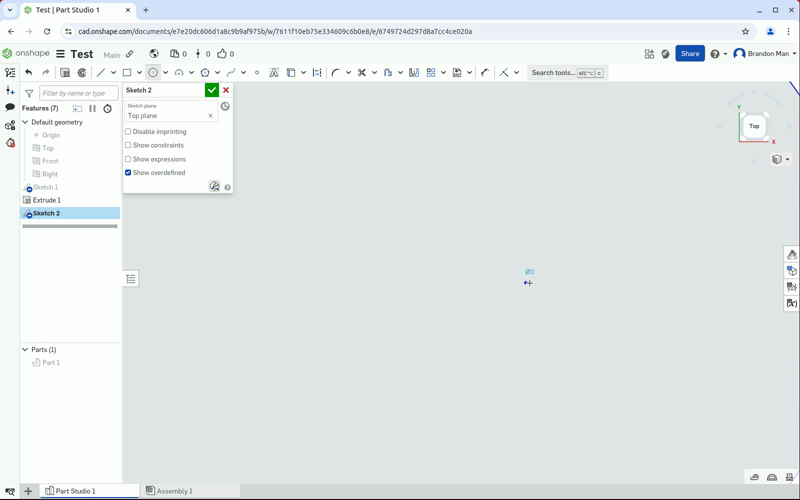
scroll(-6)
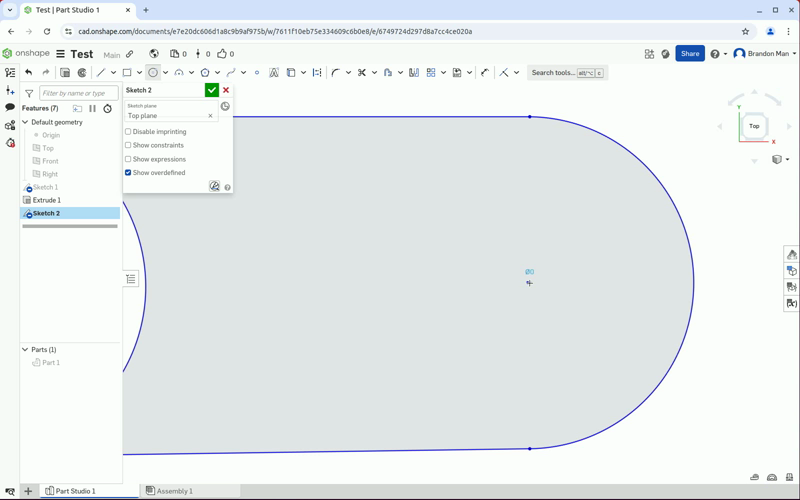
scroll(-6)
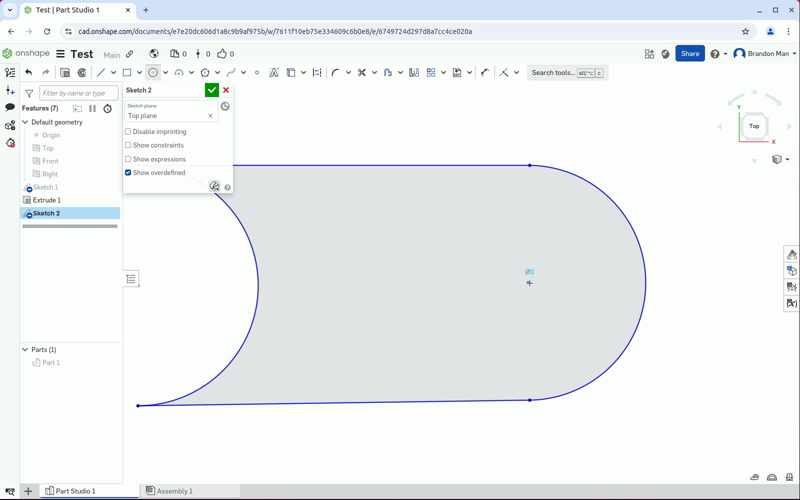
scroll(-6)
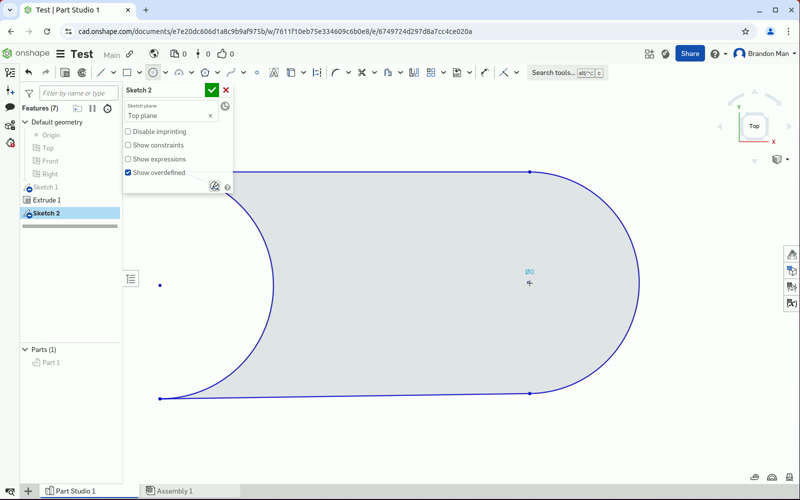
scroll(-6)
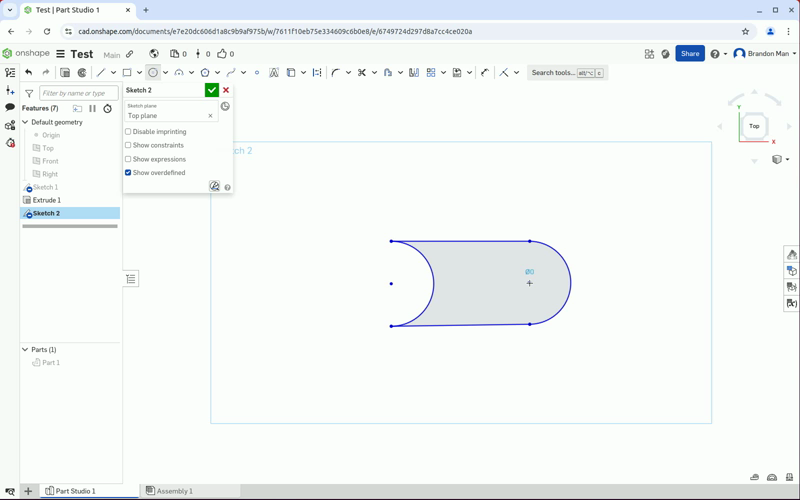
key_up(shift)
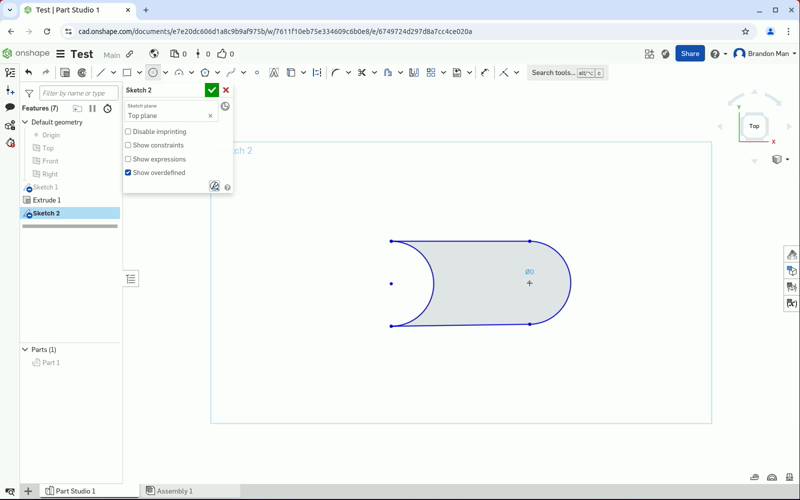
mouse_move(554, 282)
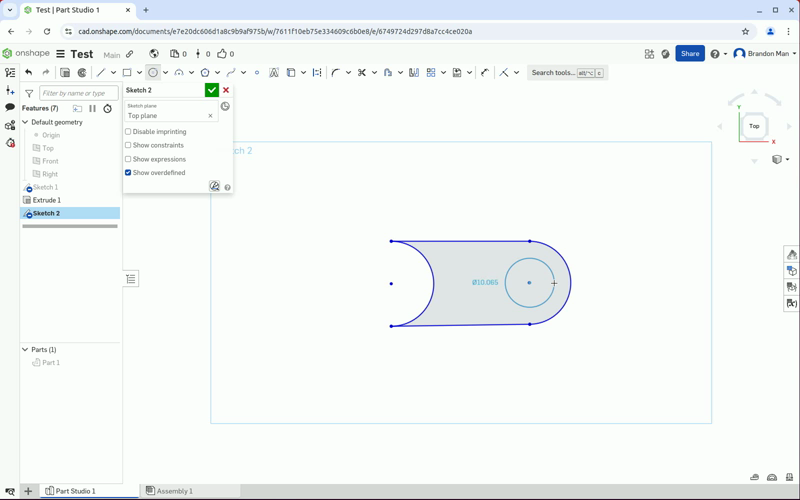
click(554, 282)
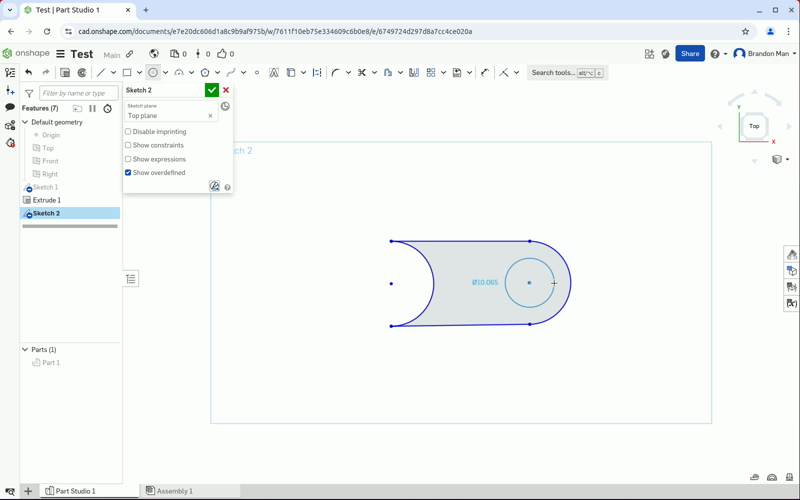
key(esc)
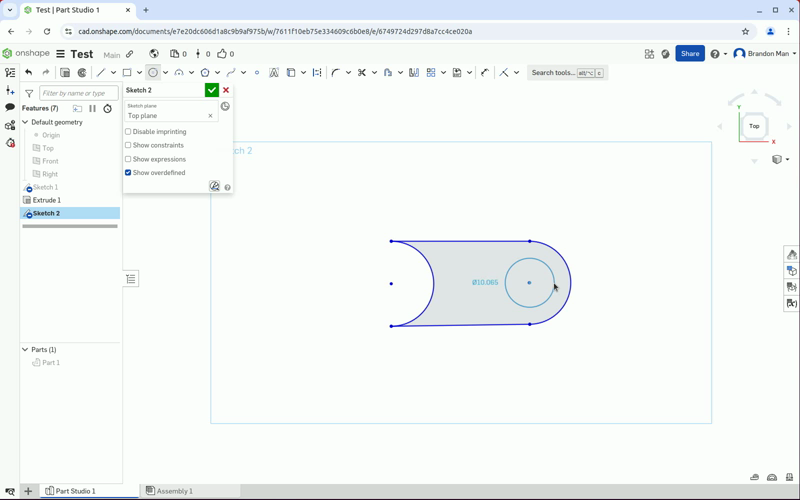
mouse_move(451, 283)
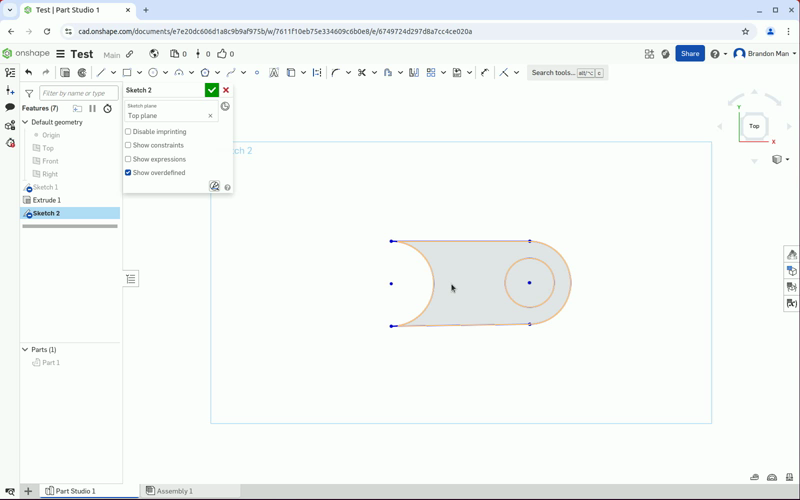
click(451, 283)
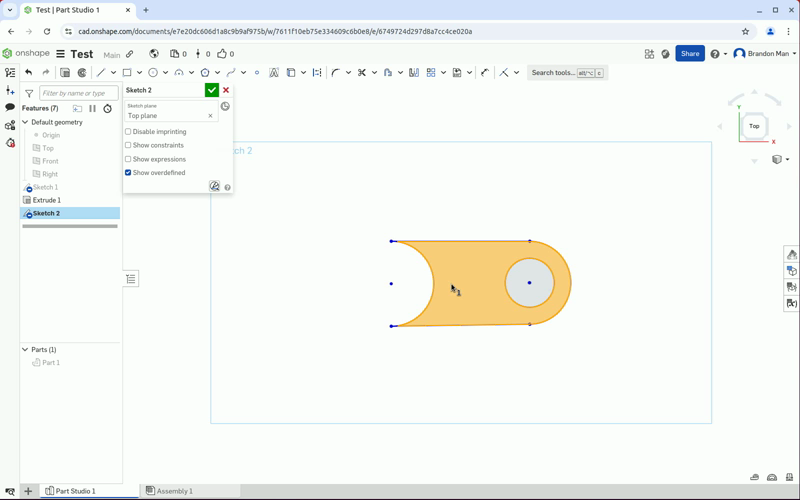
mouse_move(73, 352)
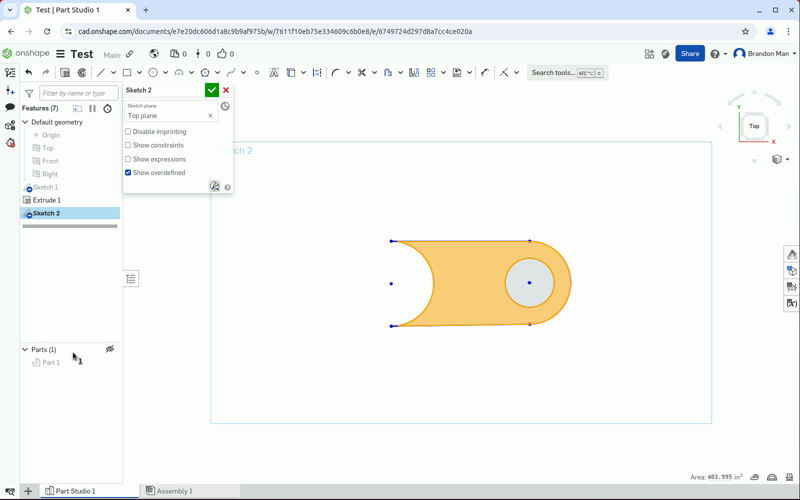
key(shift+y)
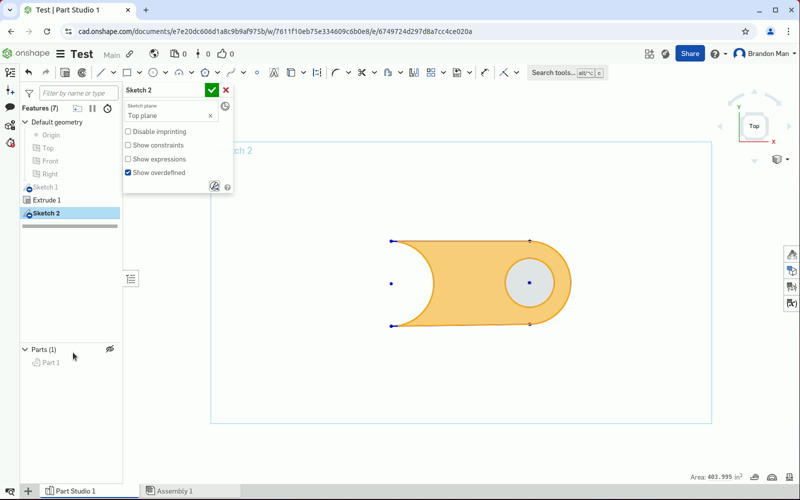
key(shift+e)
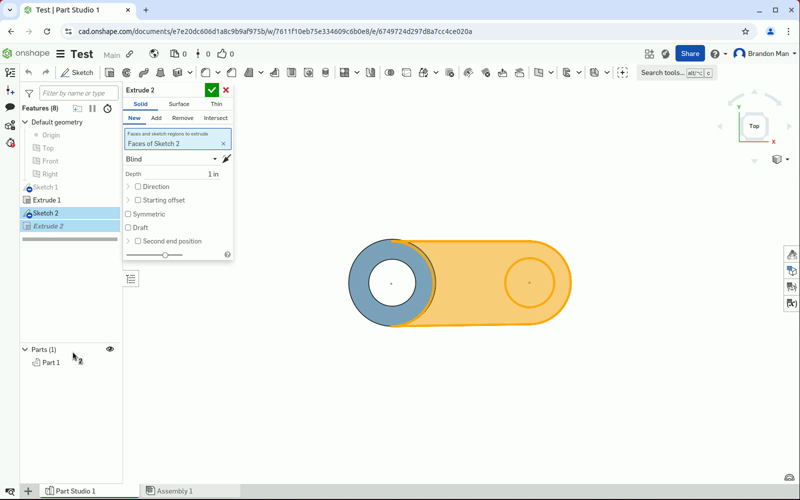
mouse_move(143, 106)
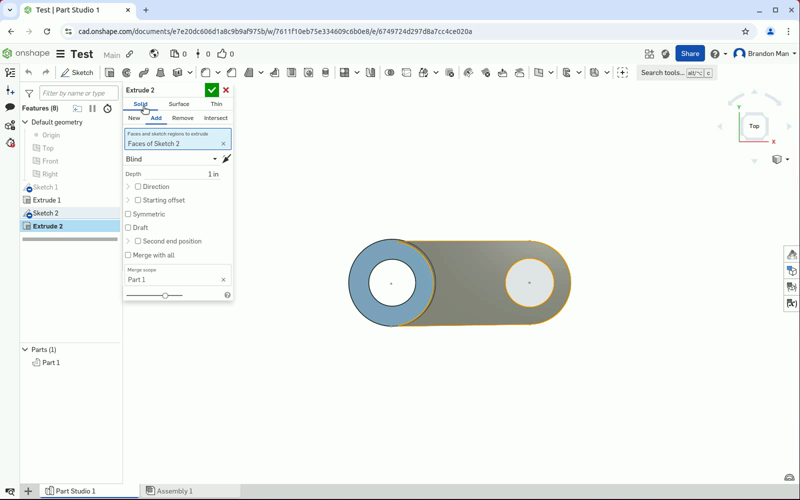
click(143, 106)
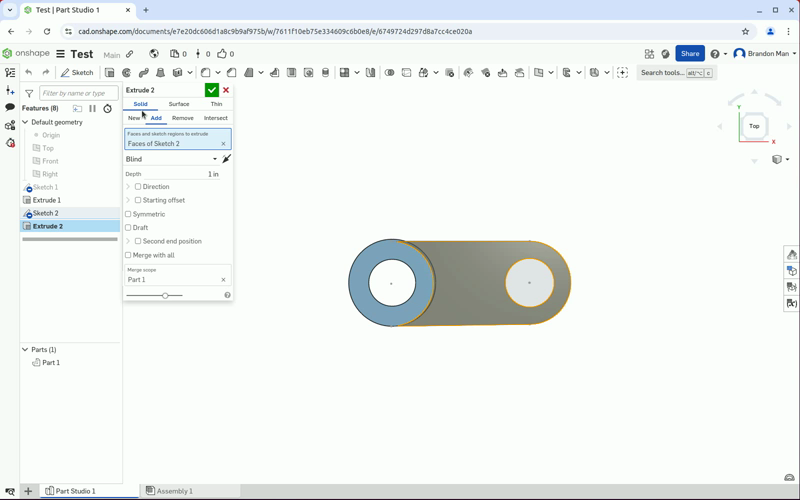
mouse_move(137, 120)
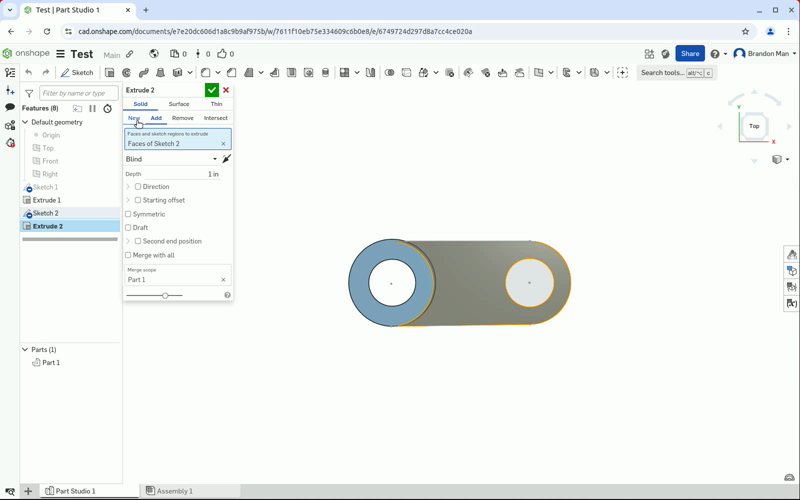
click(137, 120)
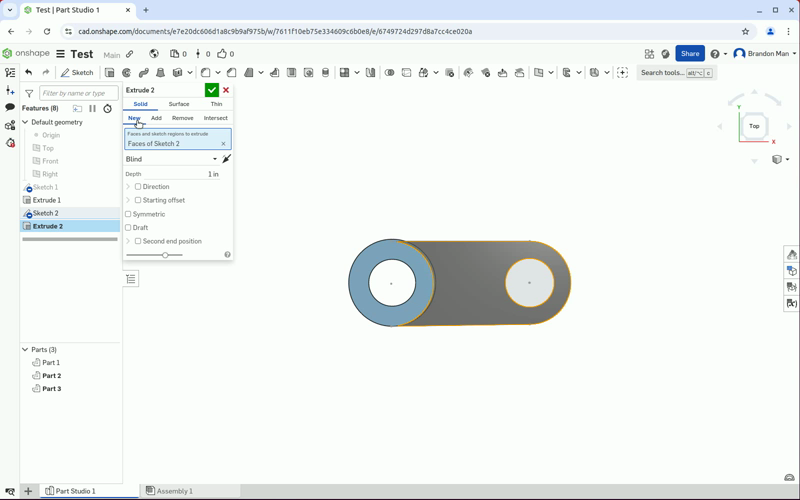
key(tab, 4)
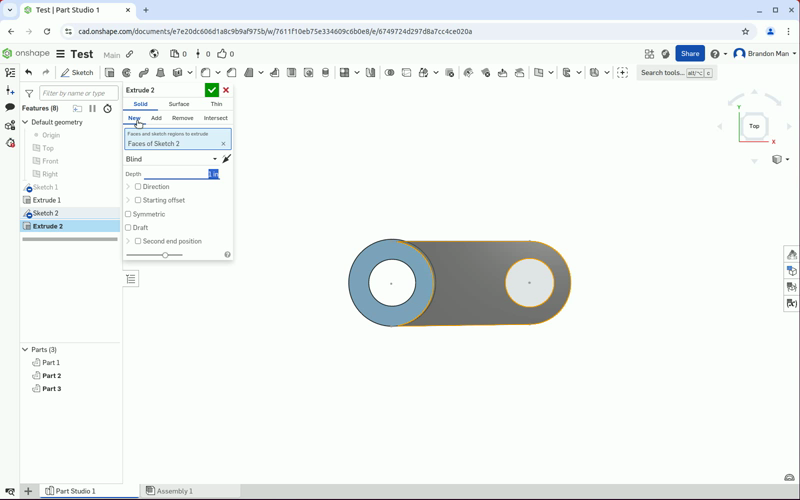
text(7.703)
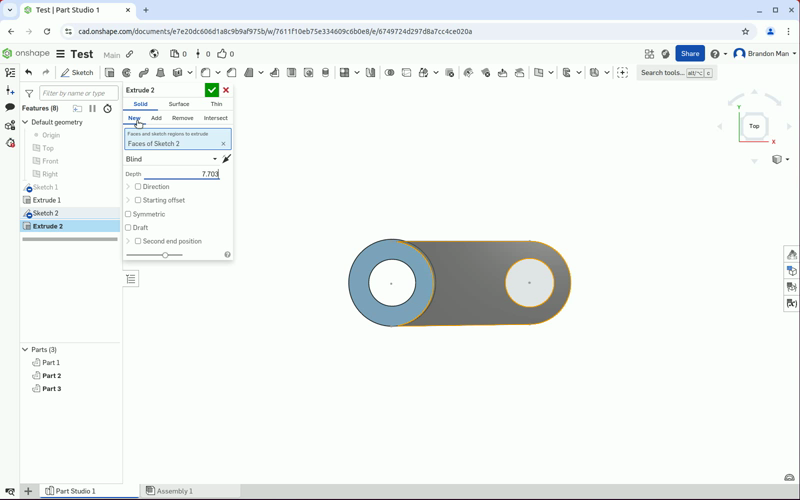
key(enter)
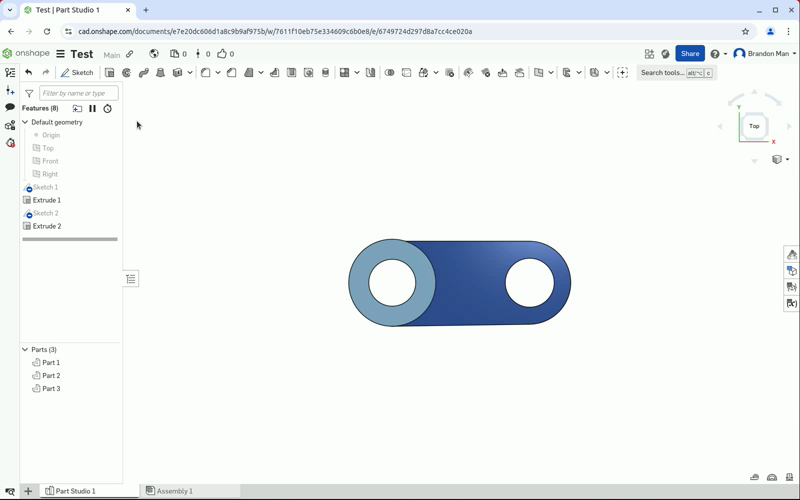
key(shift+h)
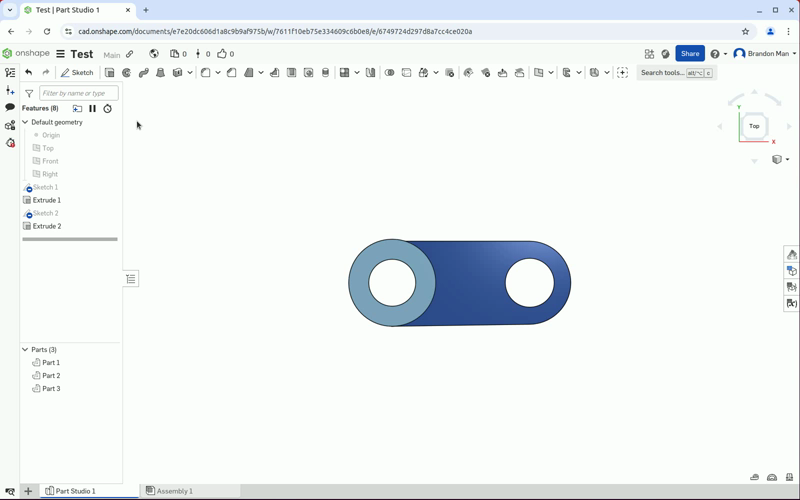
key(shift+h)
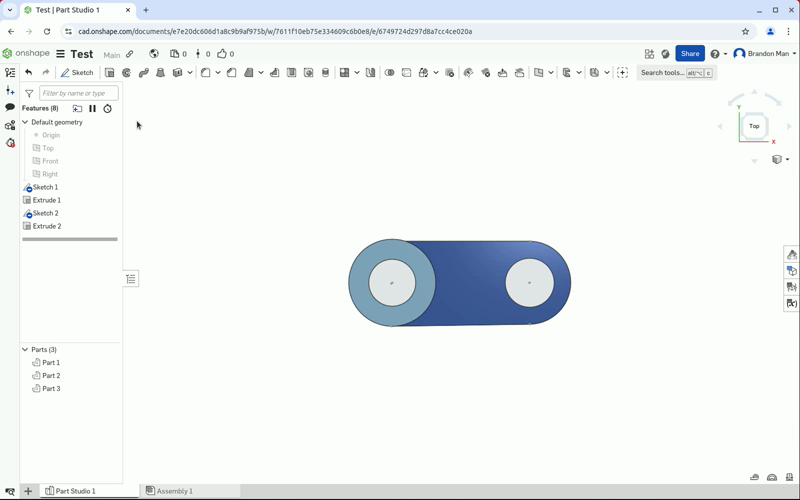
key(shift+7)
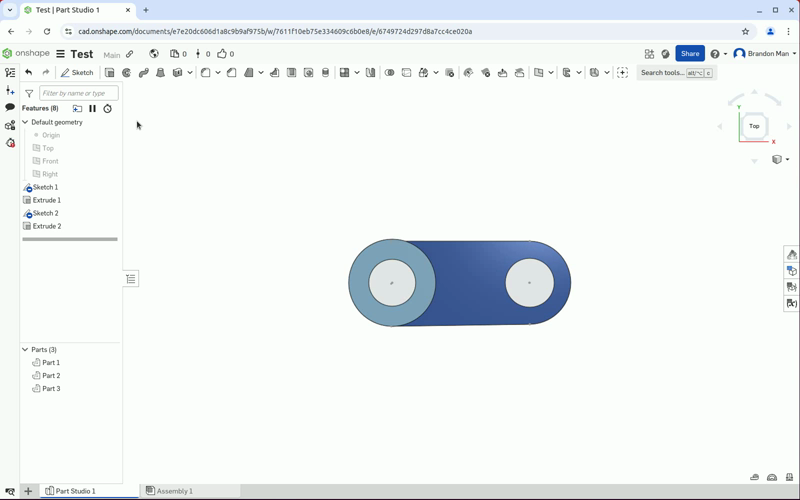
key(up, 3)
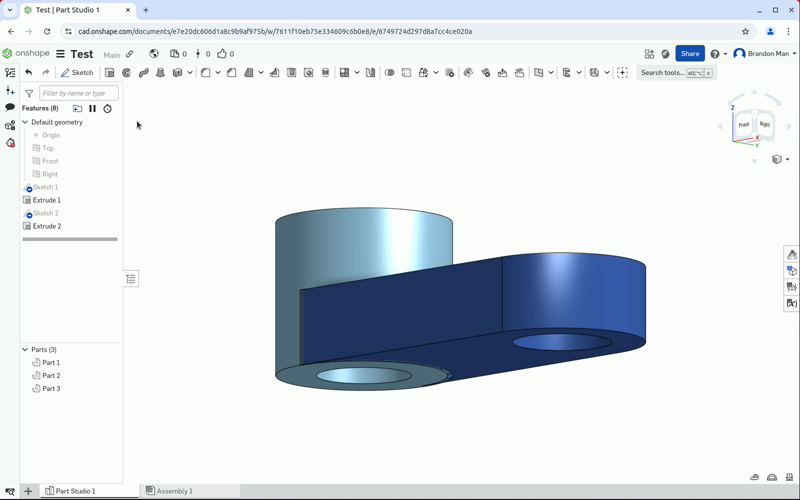
key(left, 3)
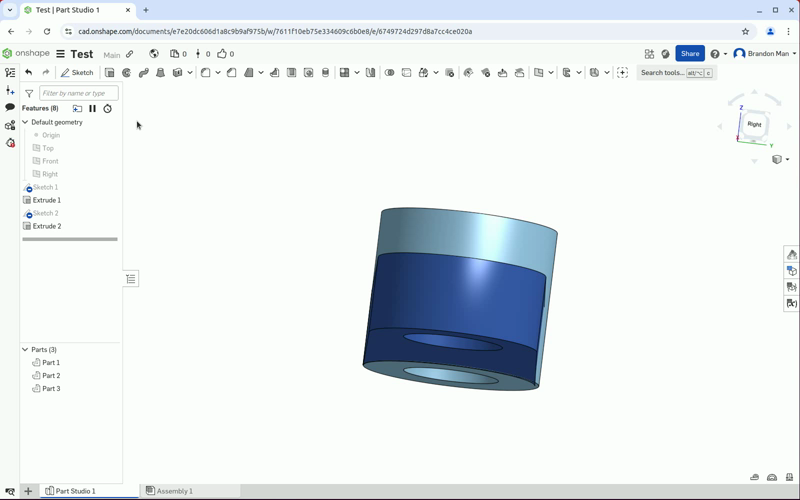
key(right, 3)
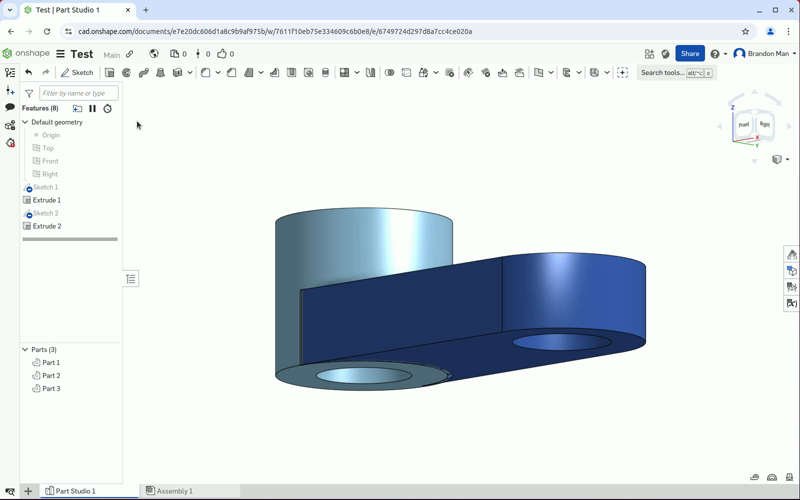
key(down, 3)
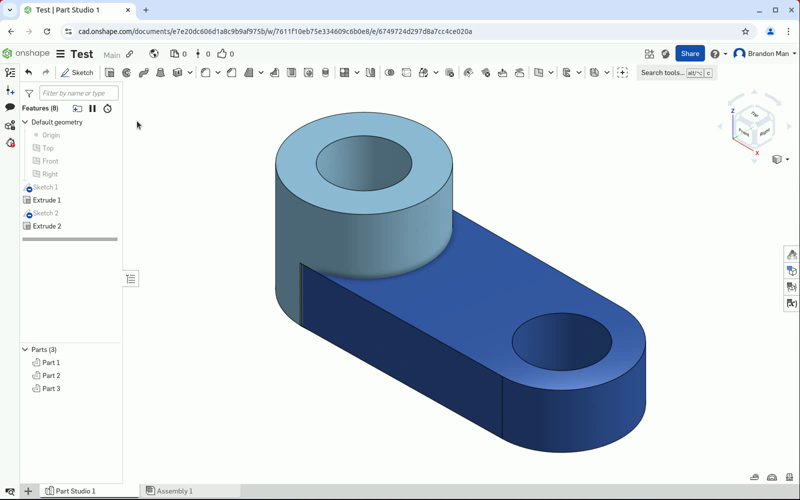
mouse_move(73, 189)
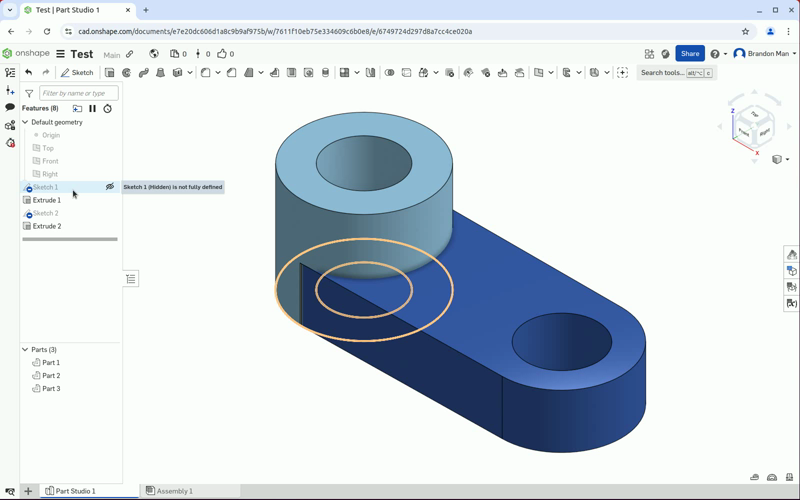
click(73, 189)